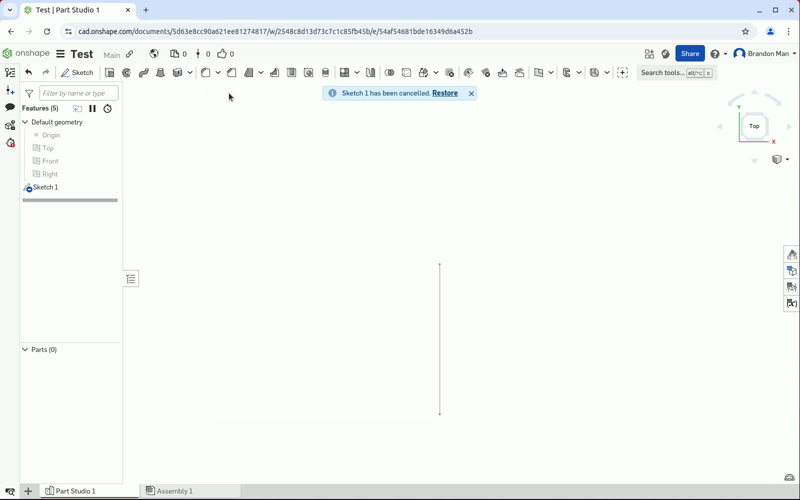
key(shift+h)
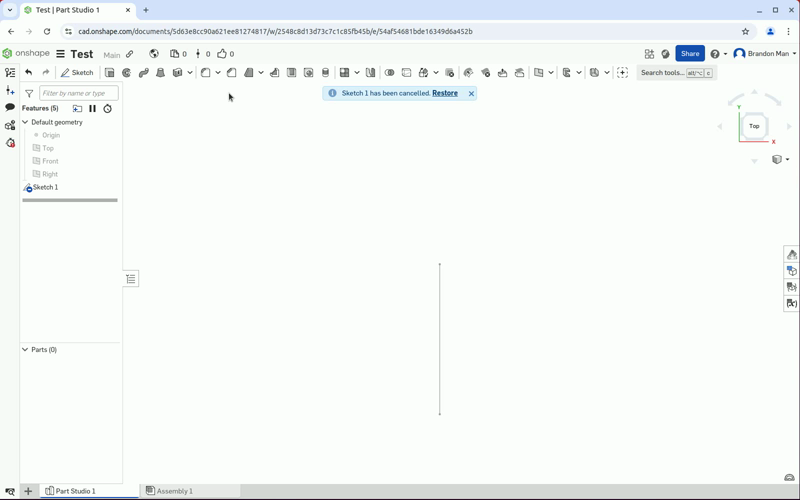
key(shift+s)
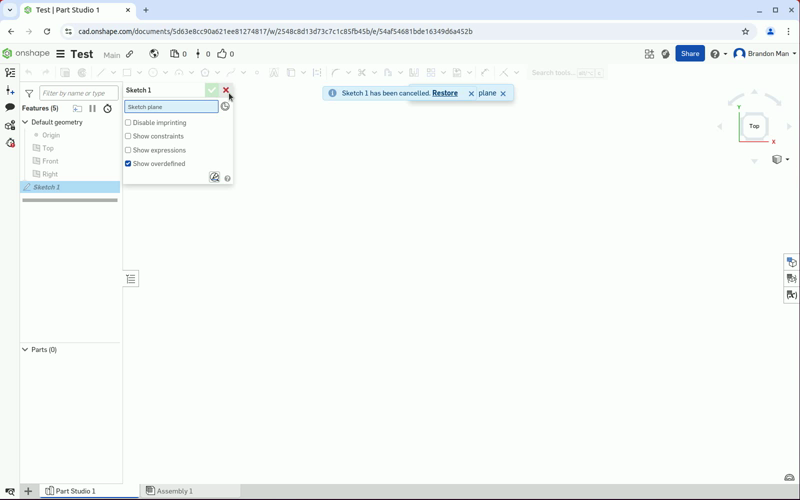
mouse_move(73, 150)
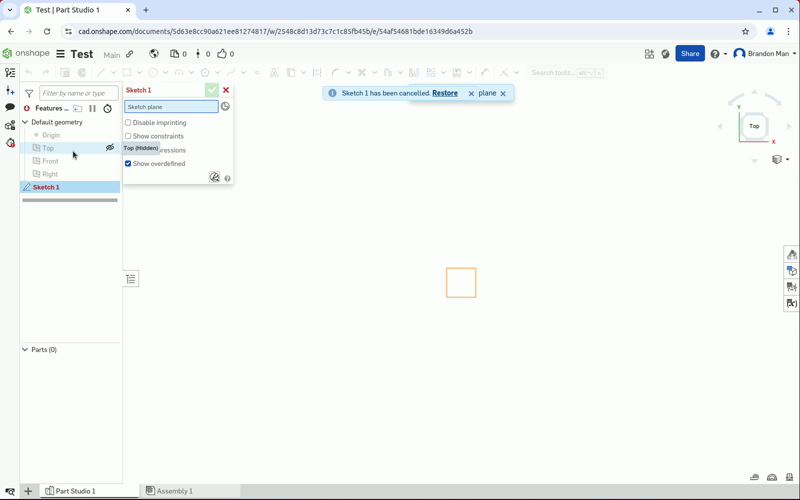
click(73, 150)
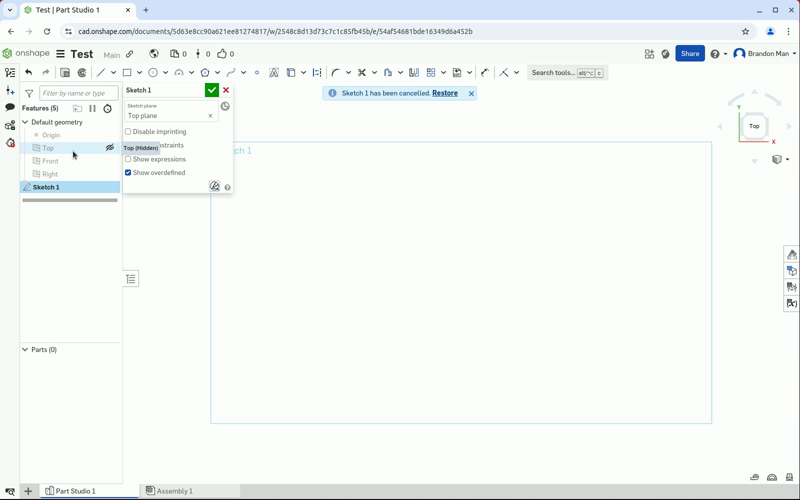
mouse_move(73, 352)
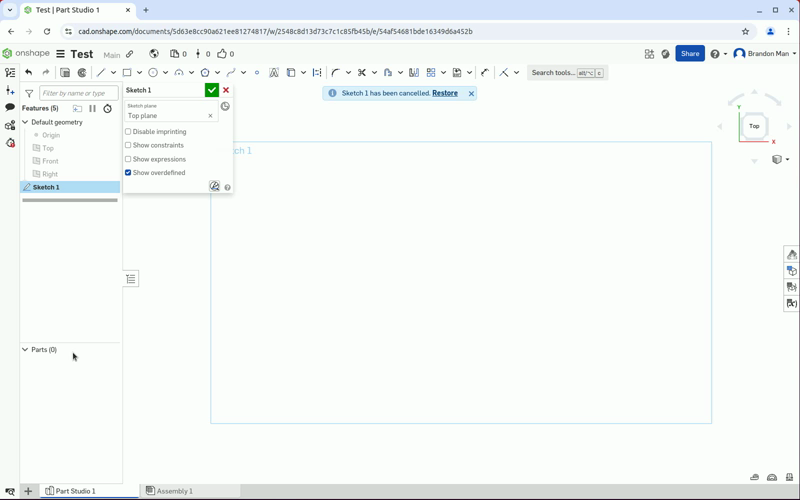
key(y)
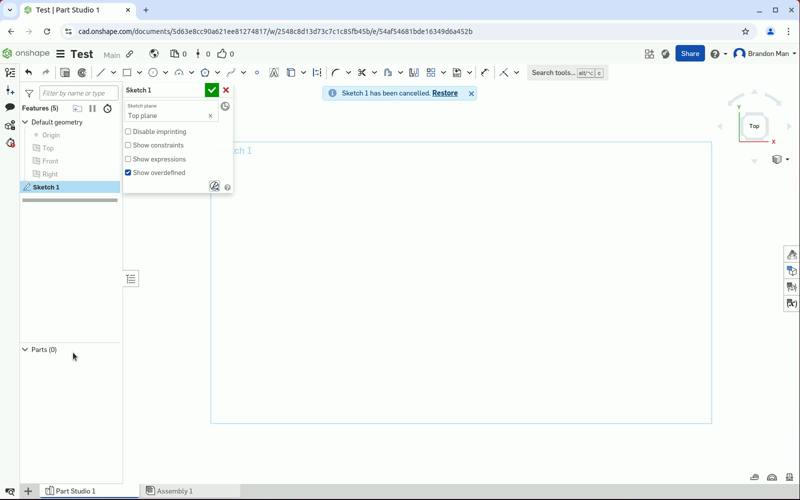
key(l)
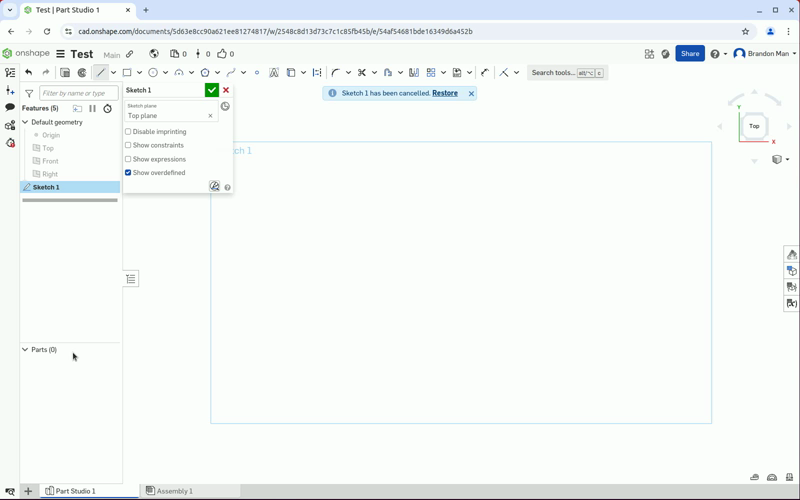
key_down(shift)
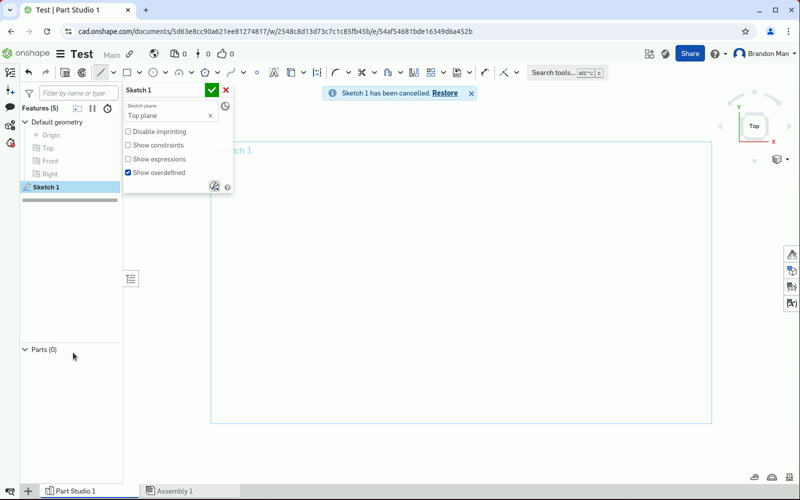
mouse_move(460, 282)
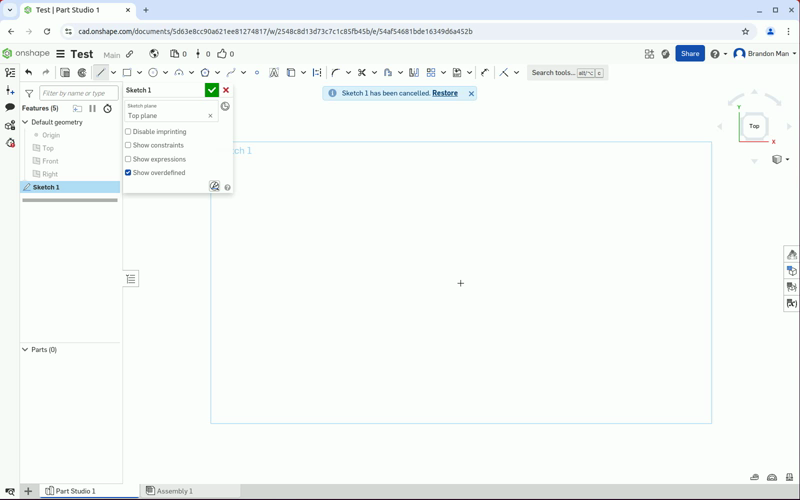
click(460, 282)
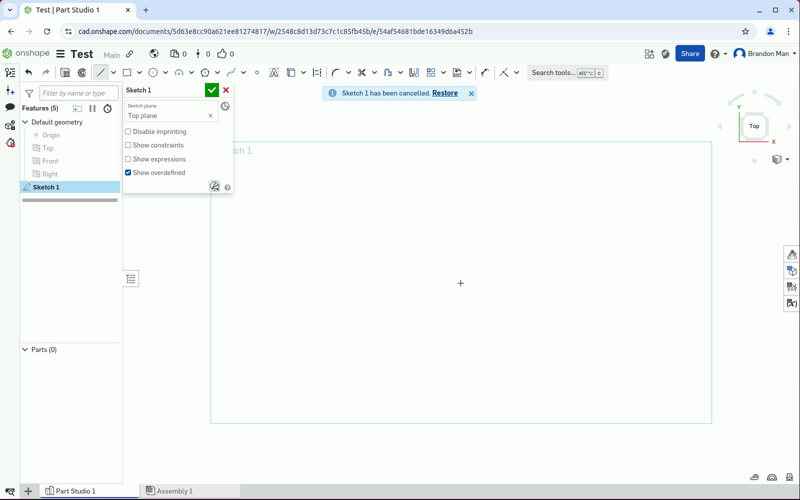
key_up(shift)
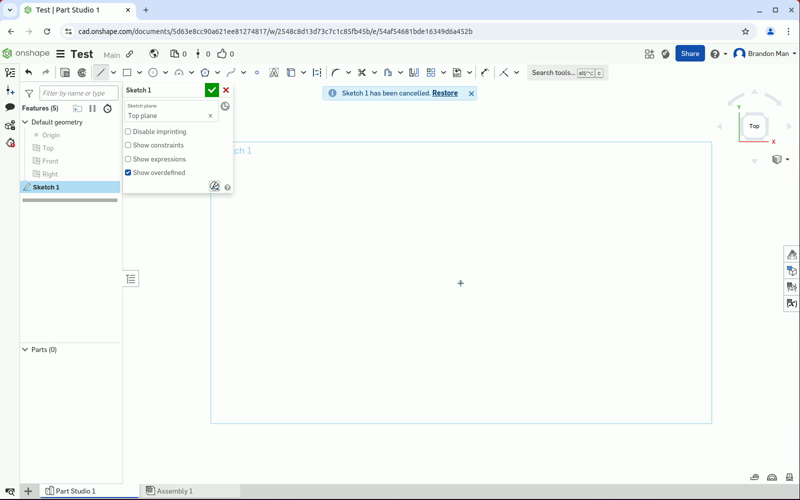
key_down(shift)
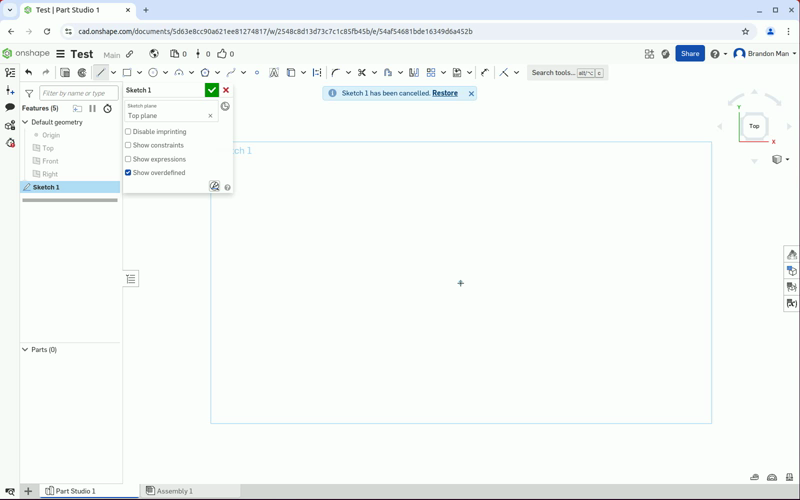
mouse_move(535, 282)
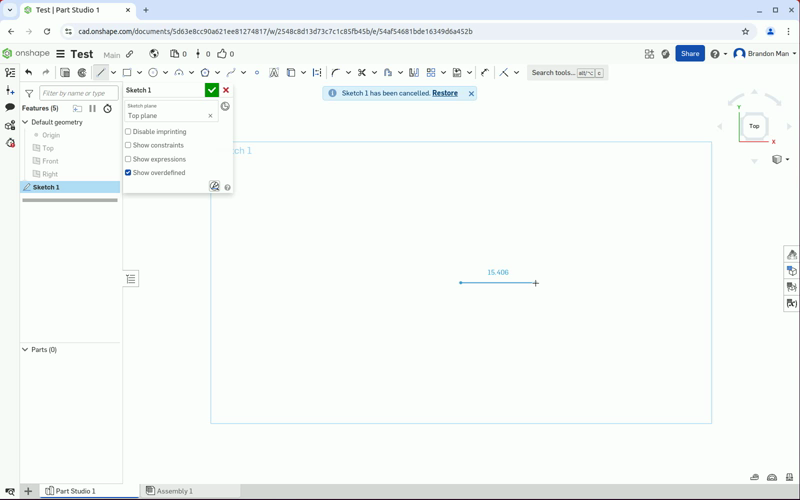
click(535, 282)
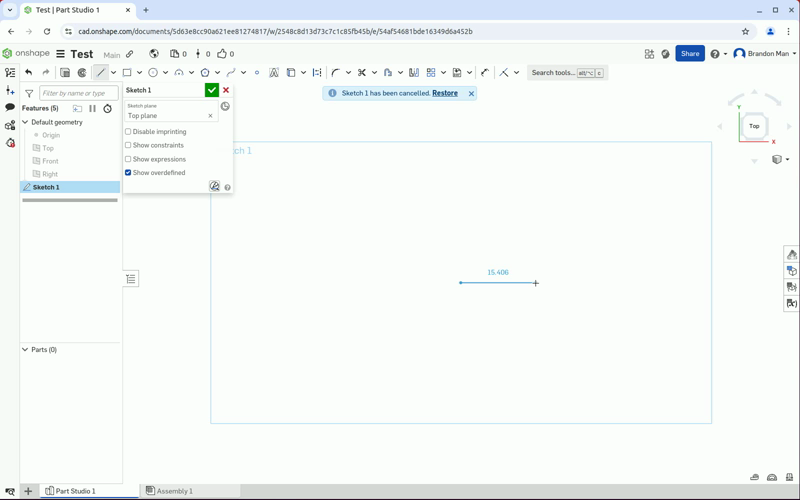
key_up(shift)
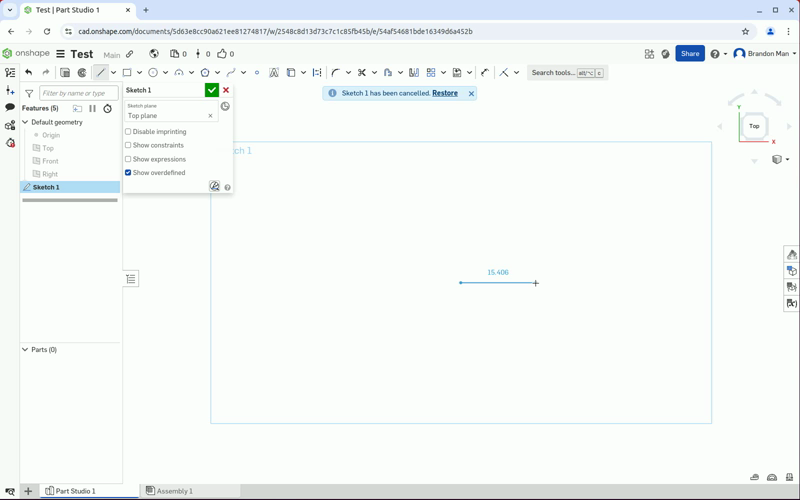
key_down(shift)
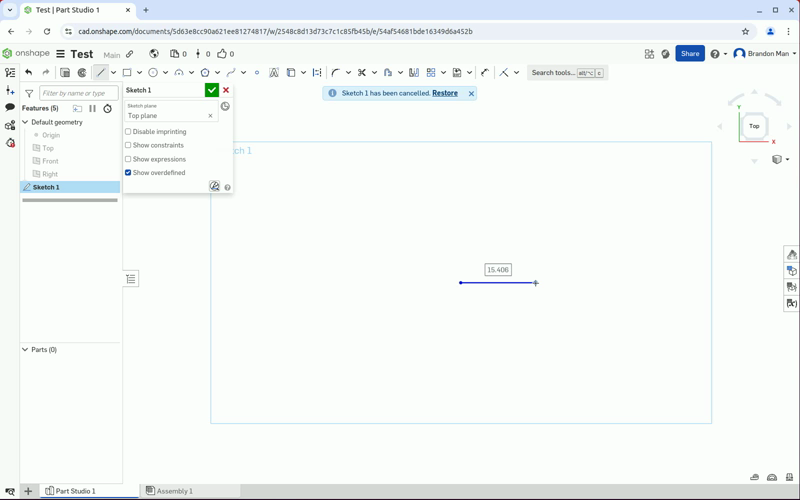
mouse_move(535, 170)
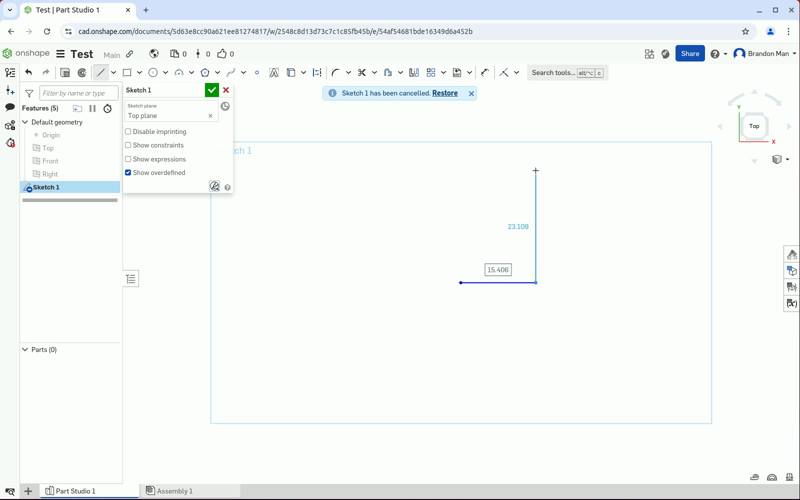
click(535, 170)
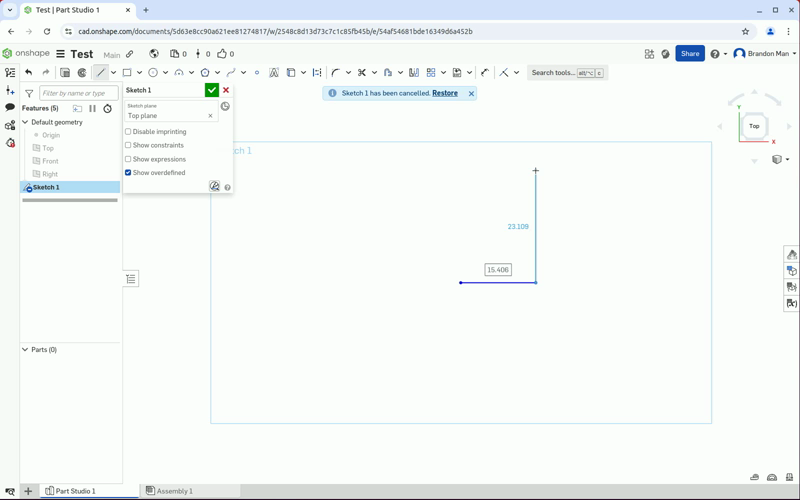
key_up(shift)
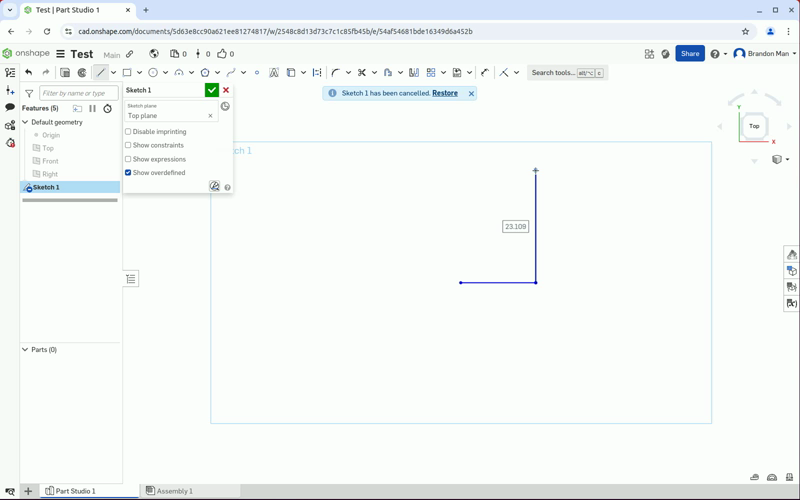
key_down(shift)
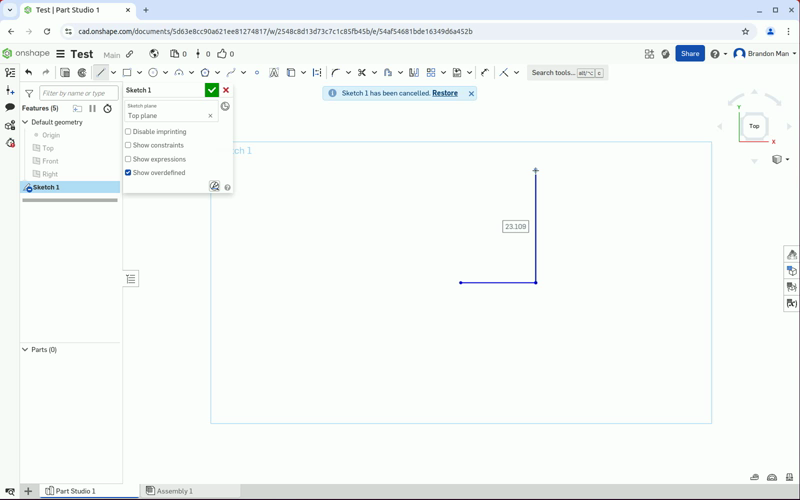
mouse_move(460, 170)
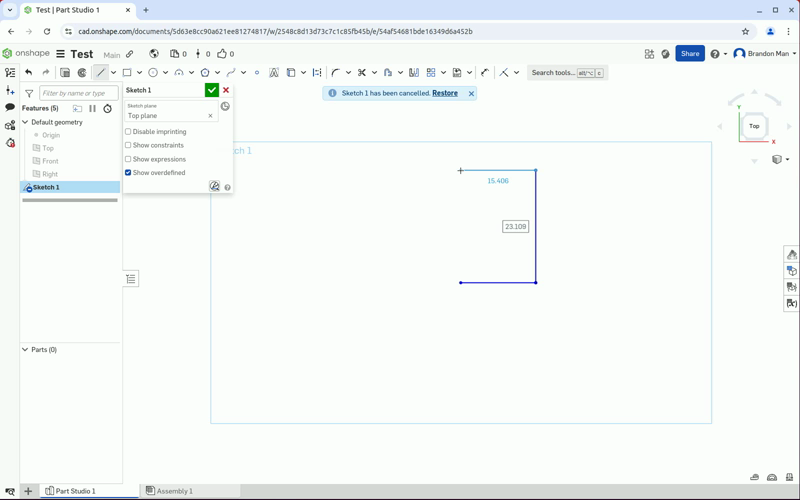
click(460, 170)
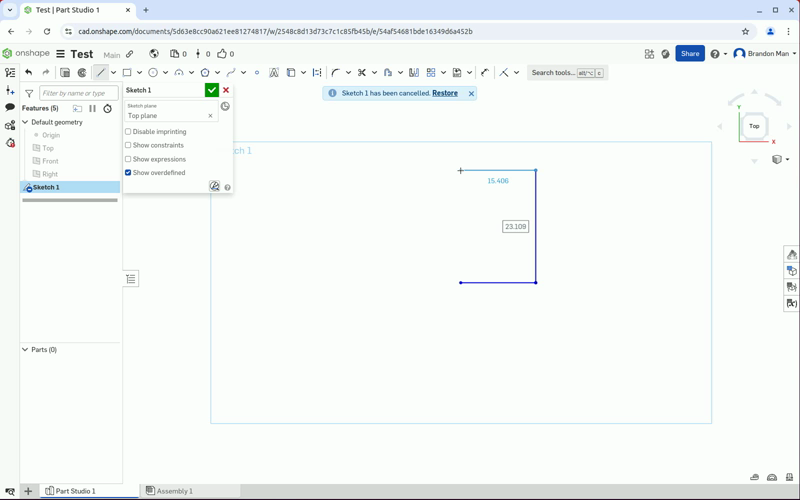
key_up(shift)
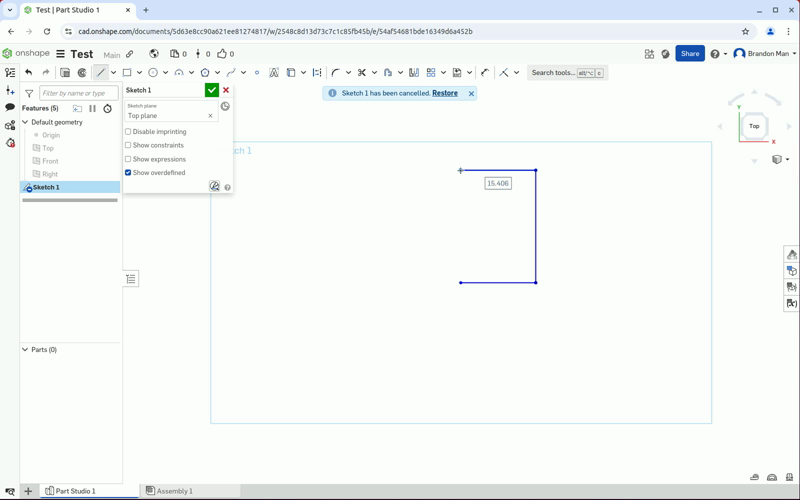
key_down(shift)
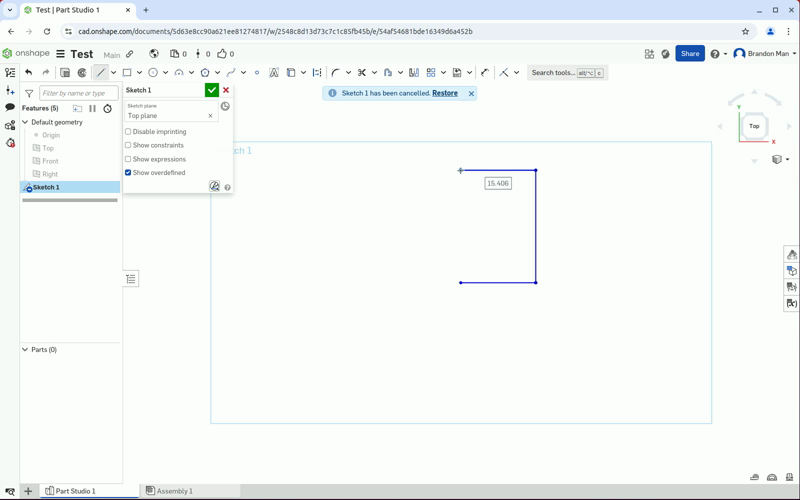
mouse_move(460, 282)
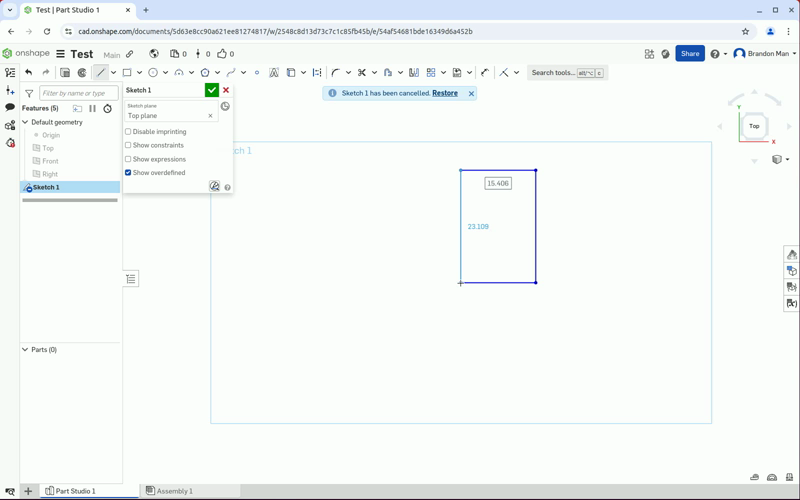
key_up(shift)
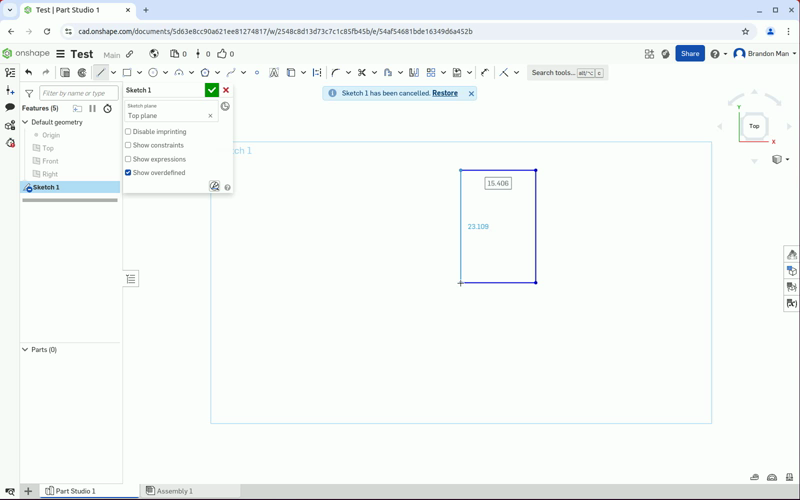
click(460, 282)
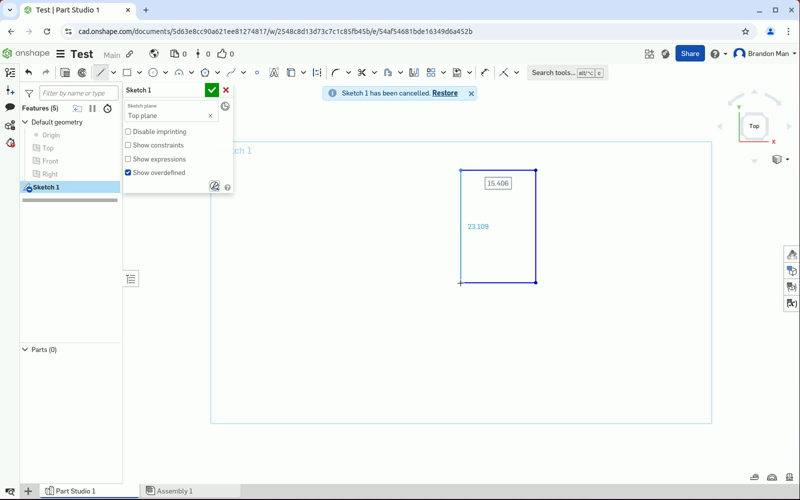
key(esc)
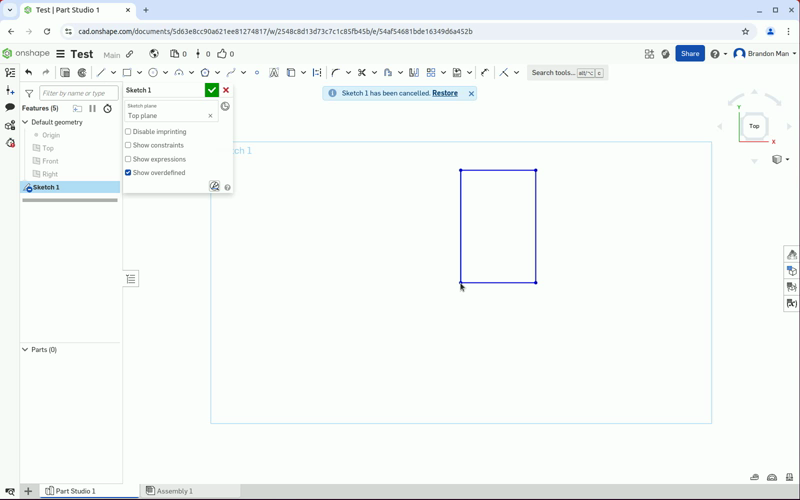
mouse_move(490, 265)
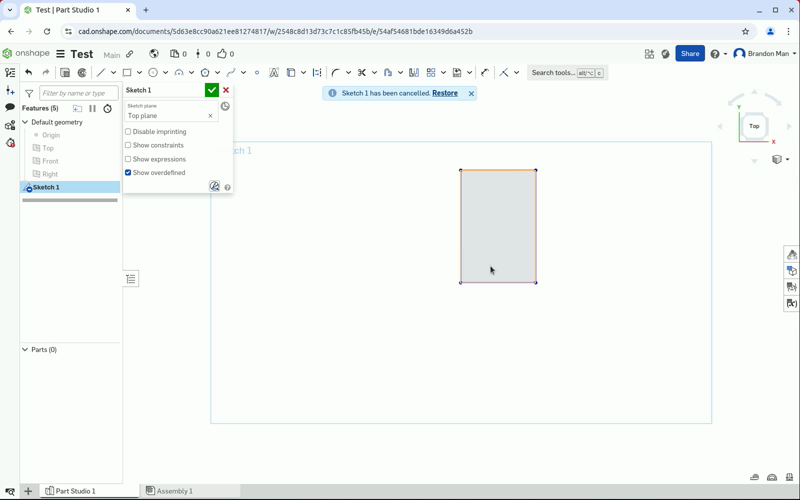
click(490, 265)
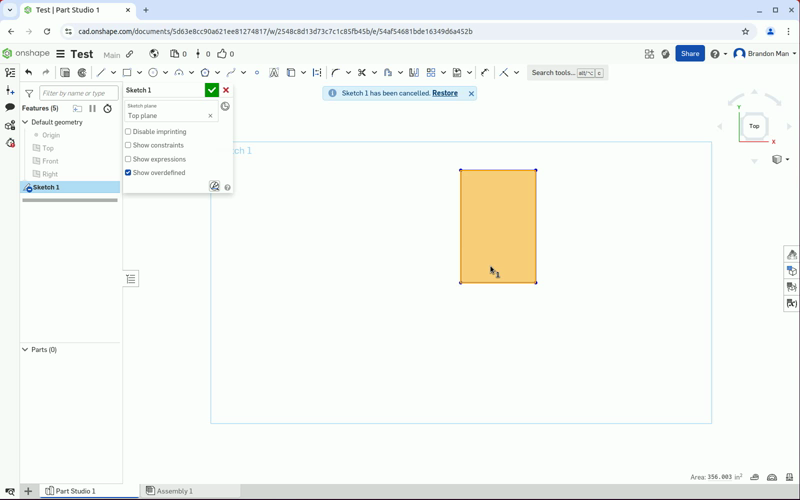
mouse_move(73, 352)
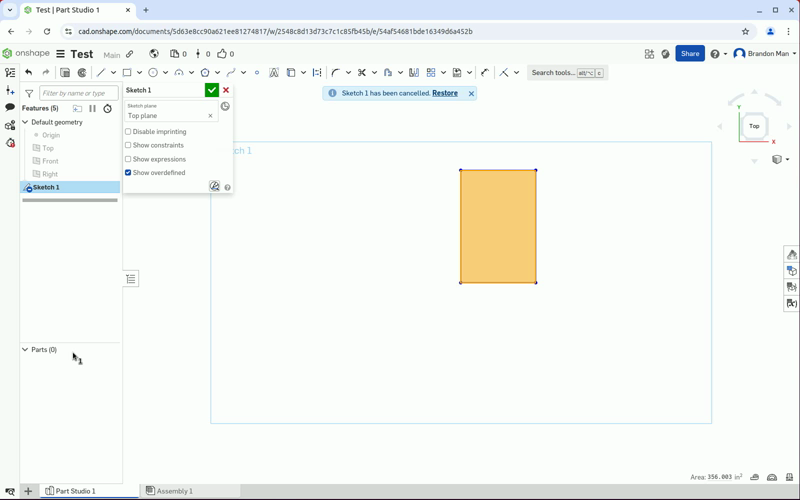
key(shift+y)
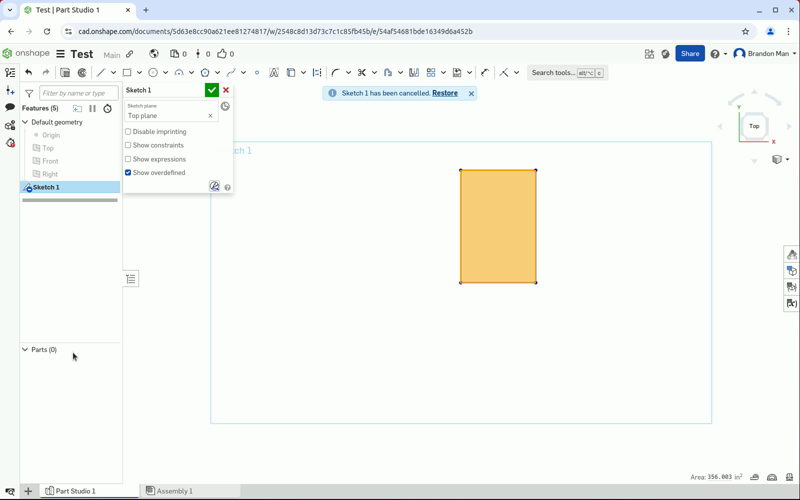
key(shift+e)
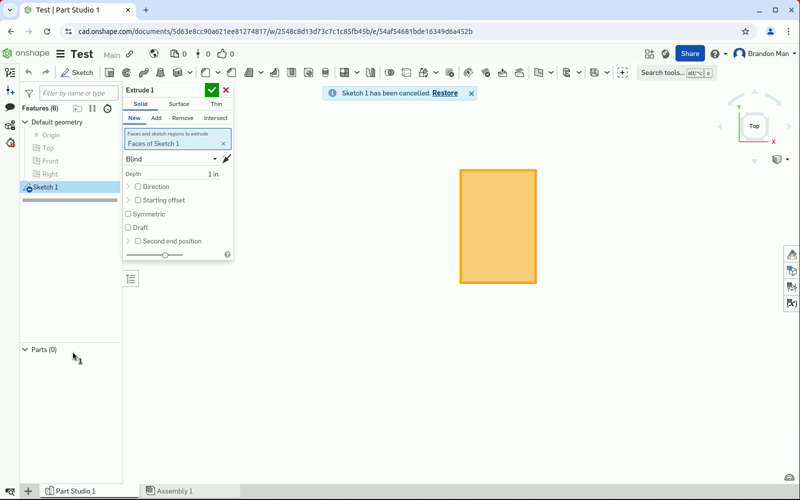
mouse_move(143, 106)
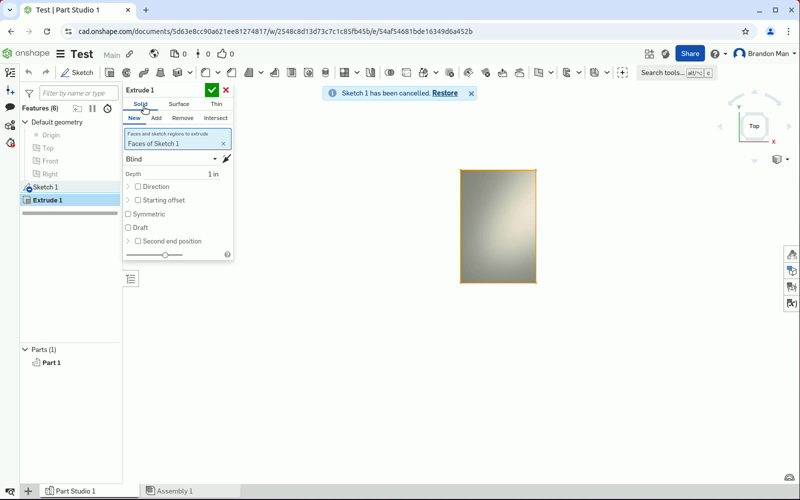
click(143, 106)
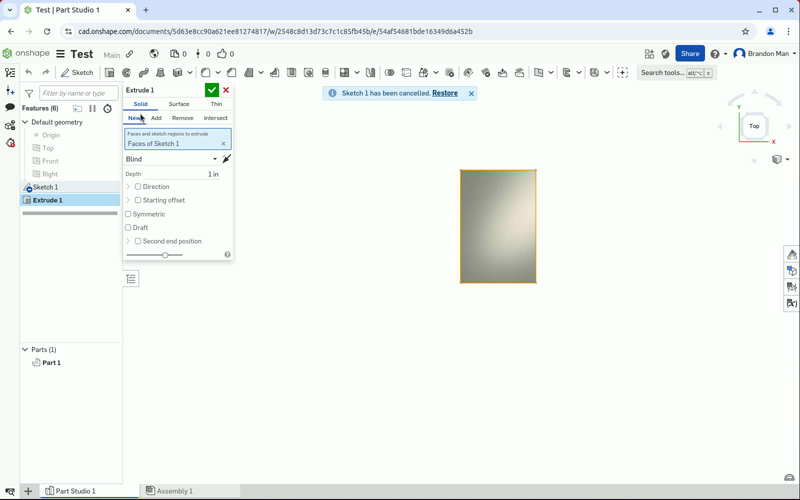
mouse_move(137, 120)
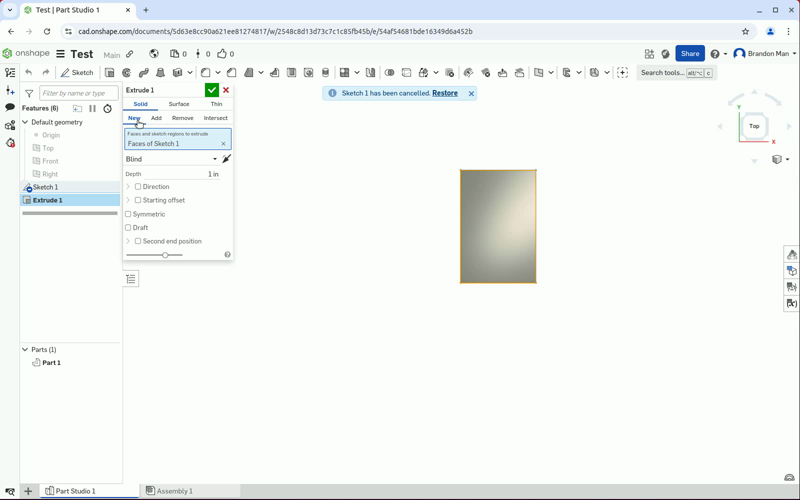
click(137, 120)
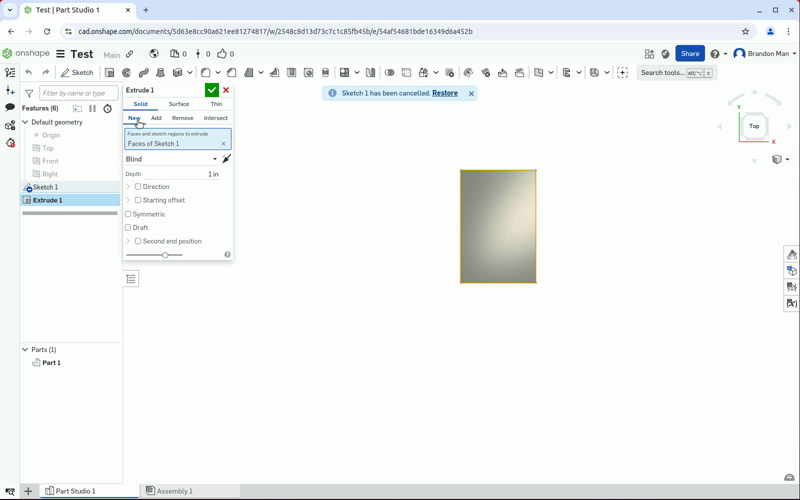
key(tab, 4)
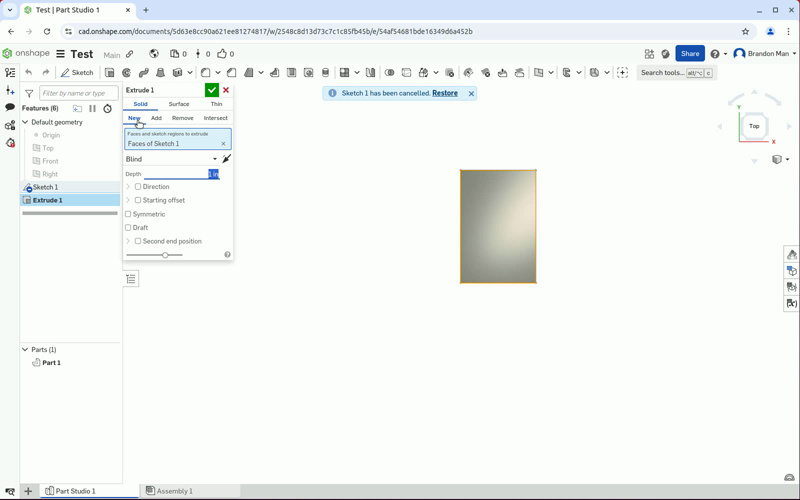
text(9.147)
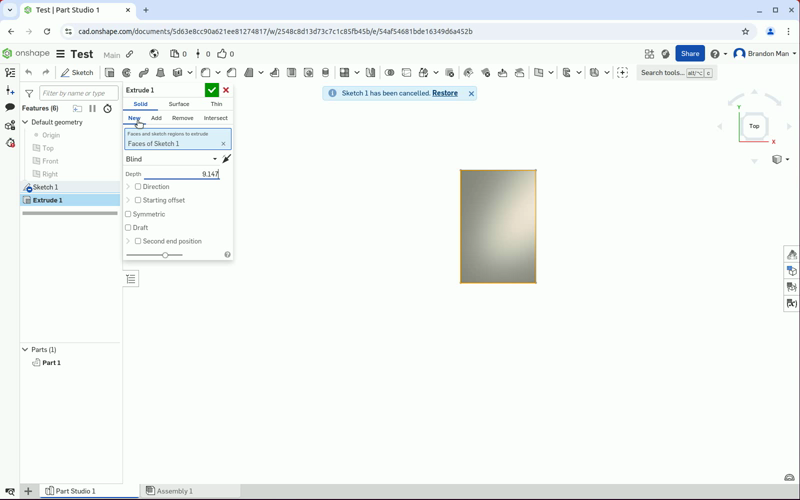
key(enter)
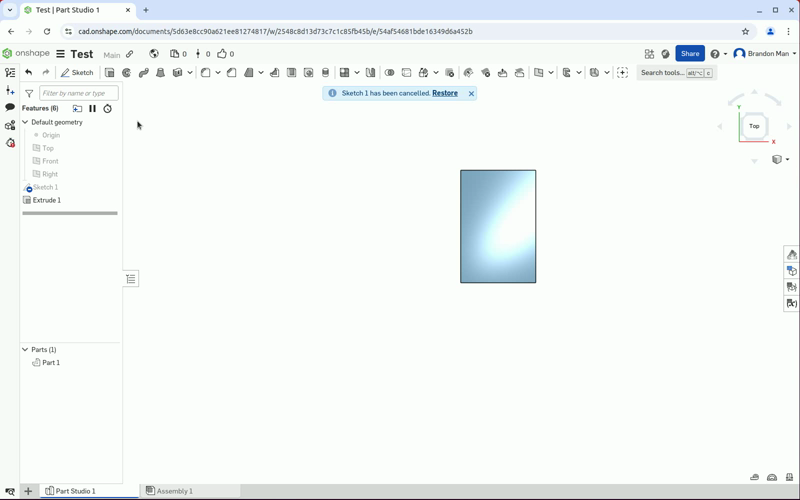
key(shift+h)
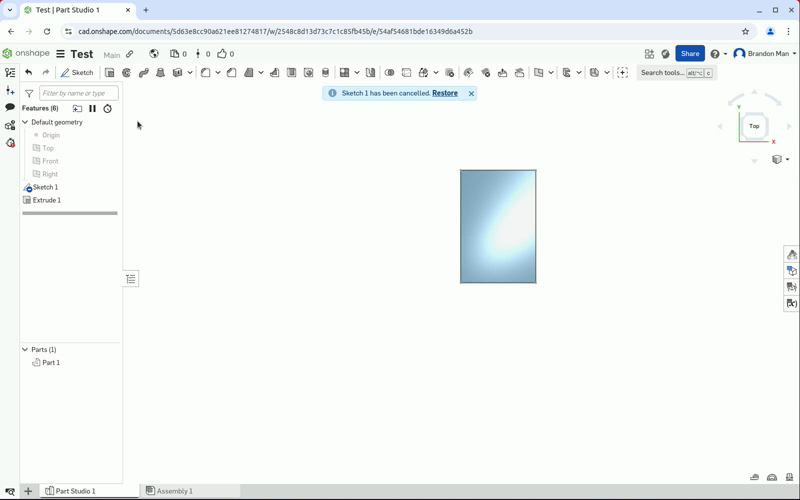
key(shift+h)
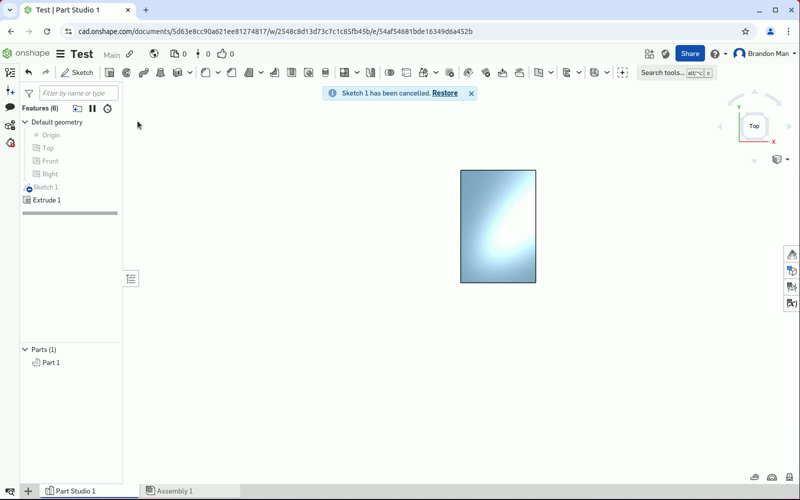
mouse_move(73, 189)
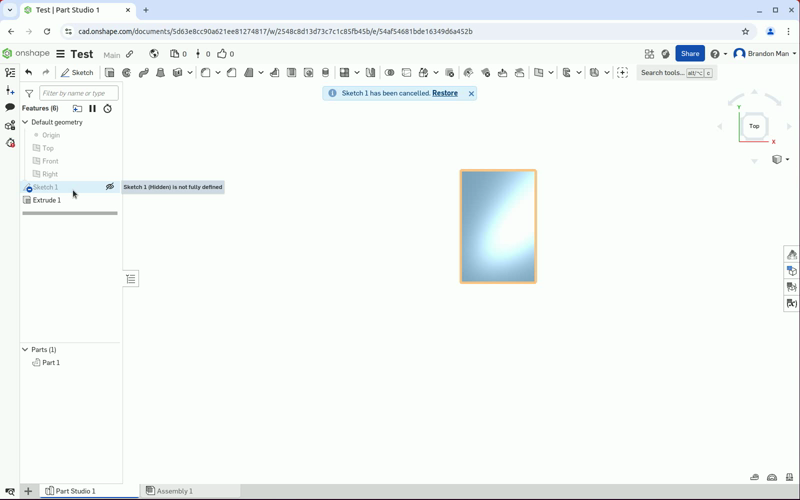
click(73, 189)
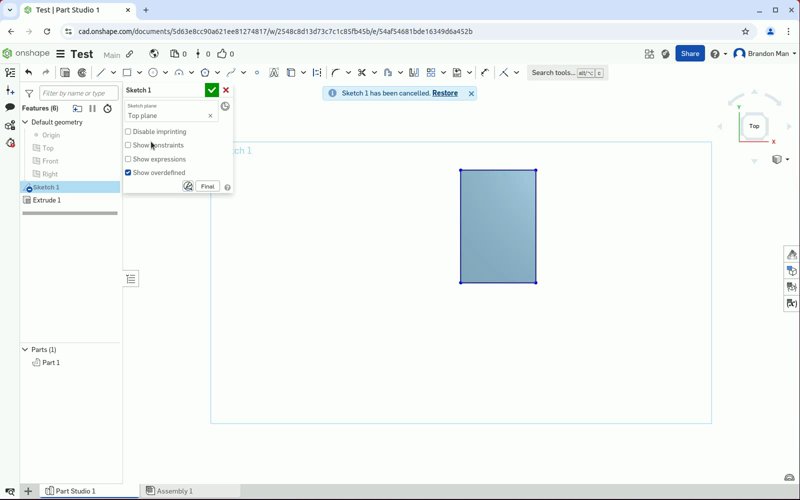
mouse_move(229, 92)
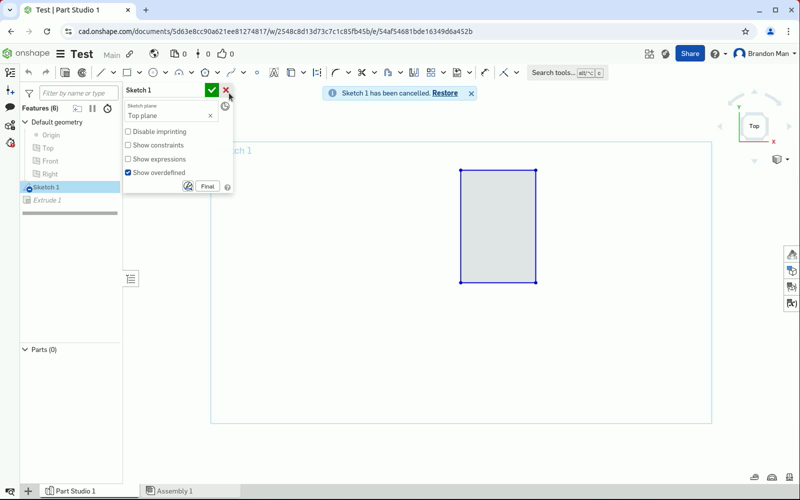
click(229, 92)
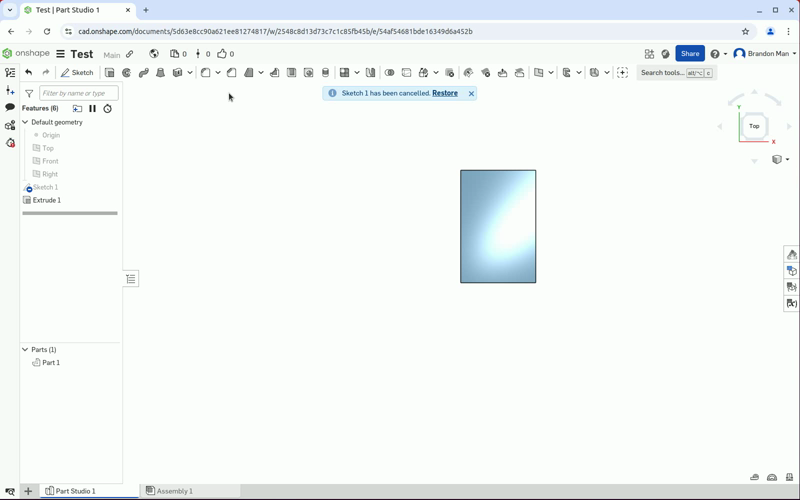
mouse_move(541, 75)
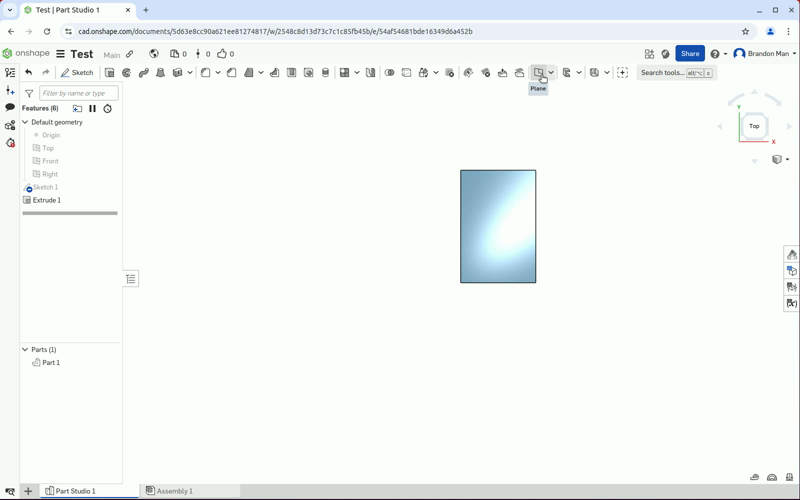
click(541, 75)
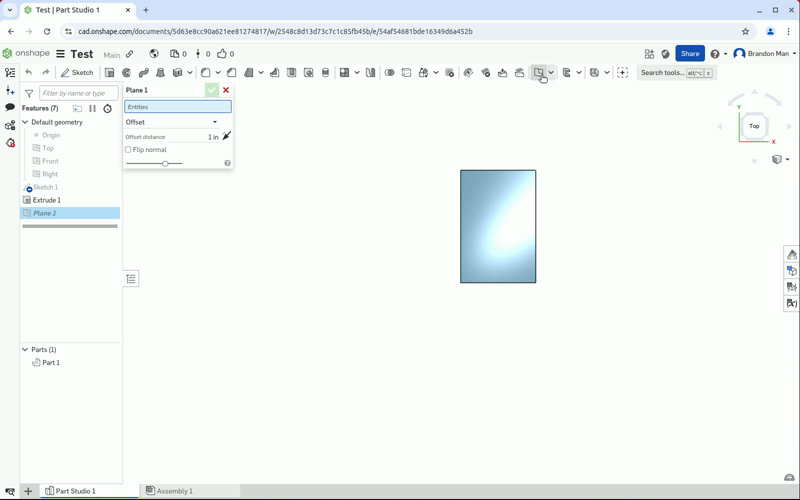
mouse_move(73, 150)
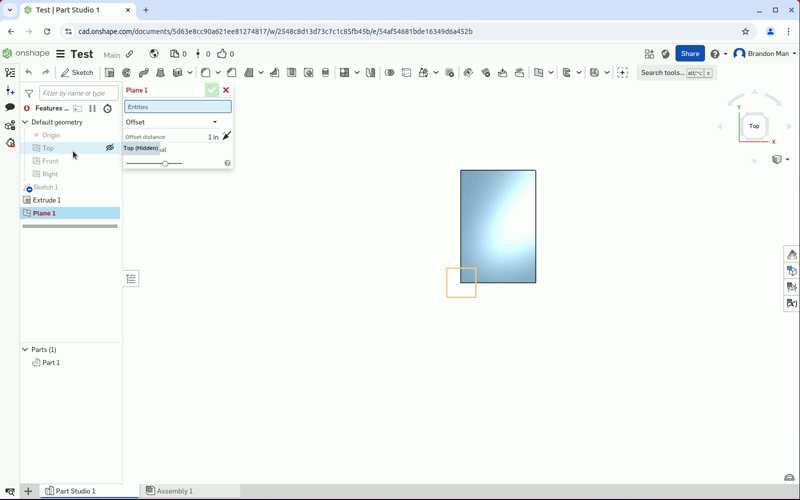
click(73, 150)
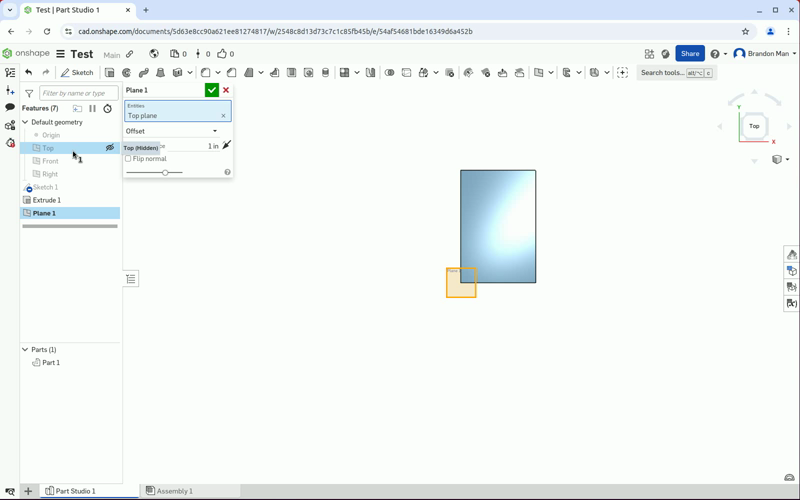
key(tab, 2)
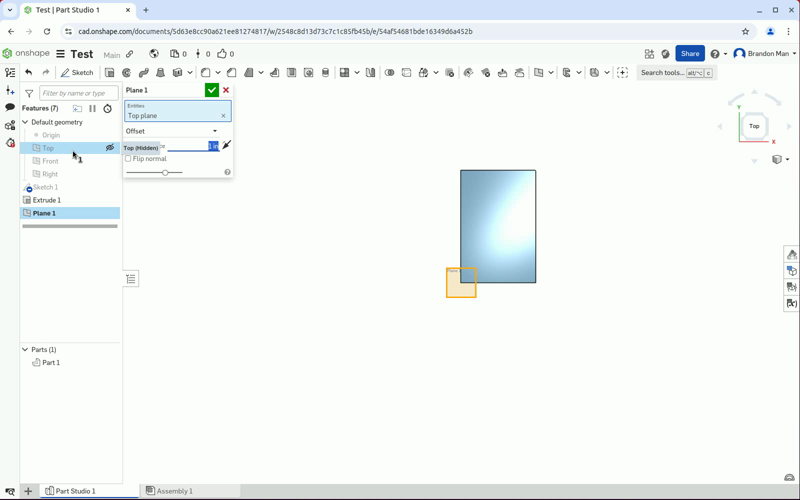
text(9.151)
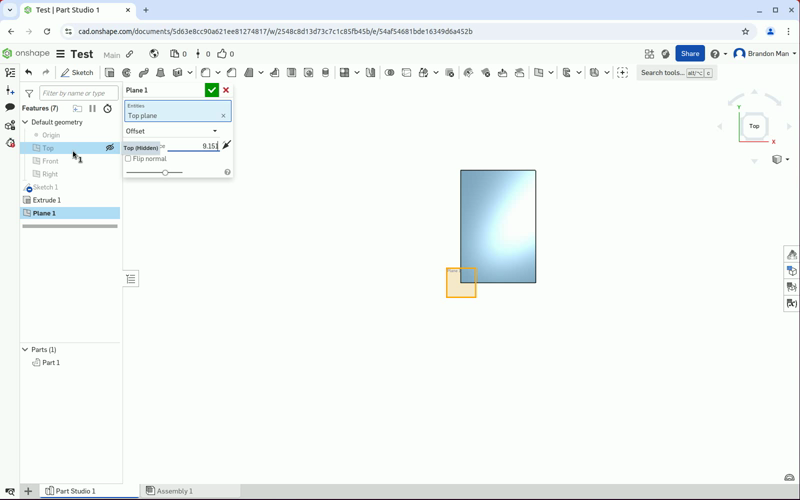
key(enter, 2)
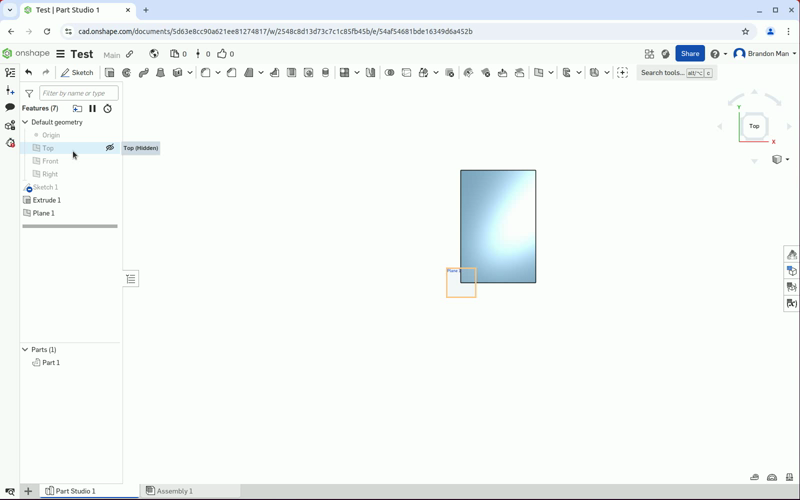
key(shift+s)
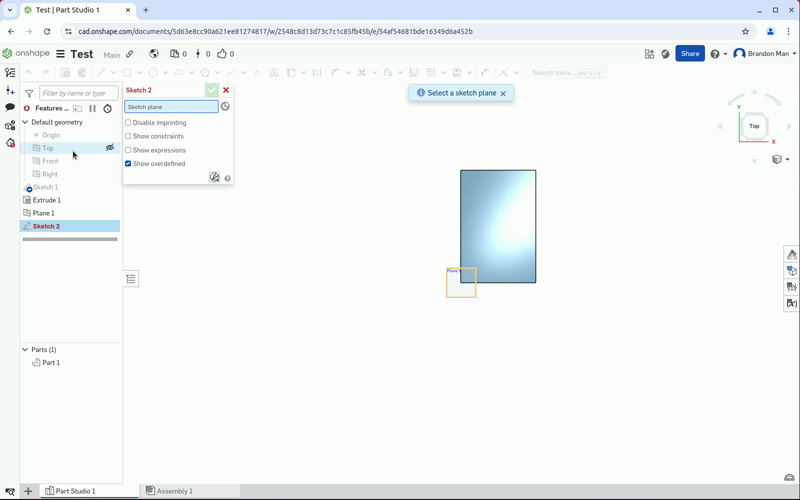
mouse_move(73, 215)
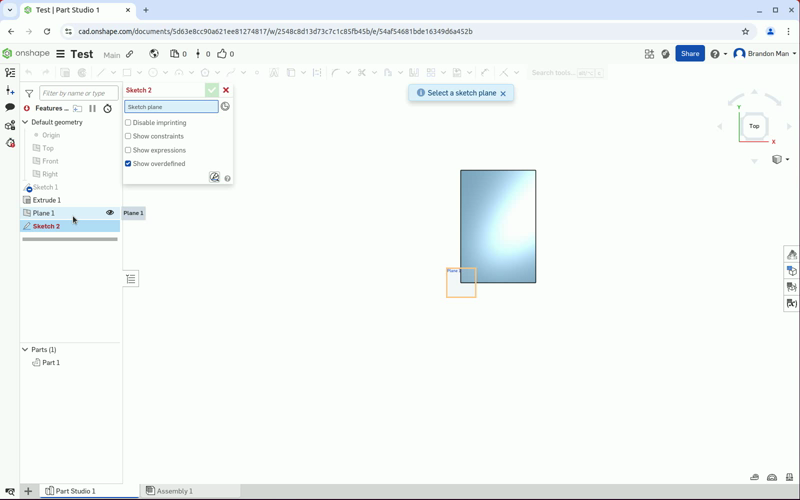
click(73, 215)
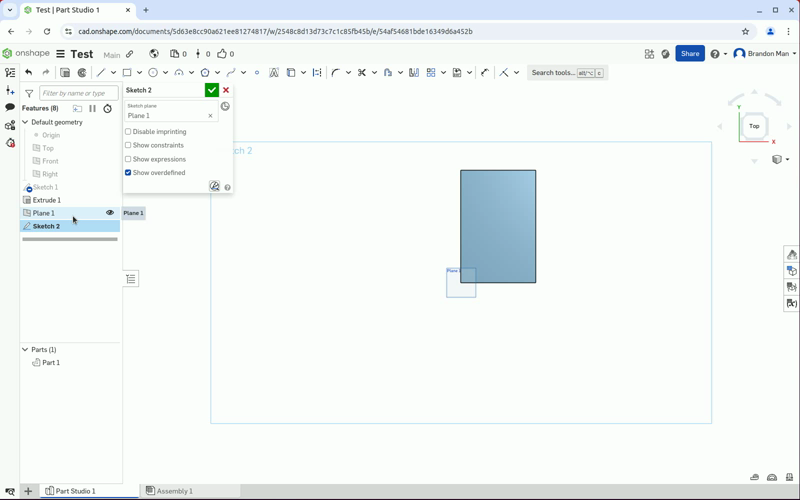
mouse_move(73, 352)
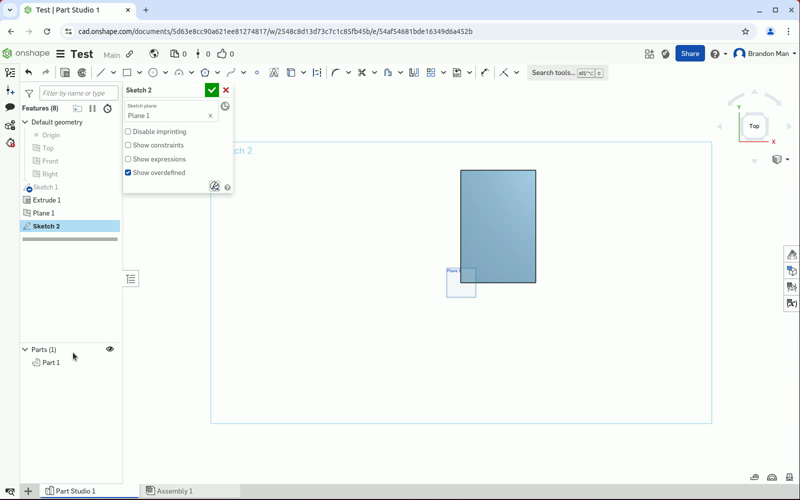
key(y)
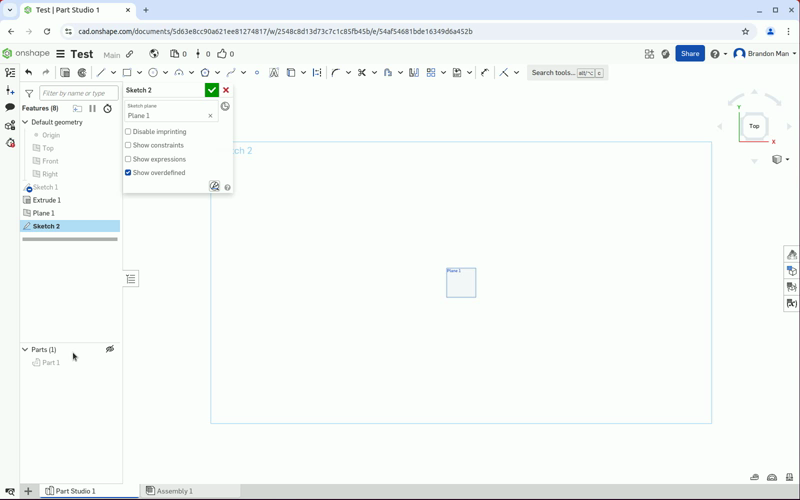
key(l)
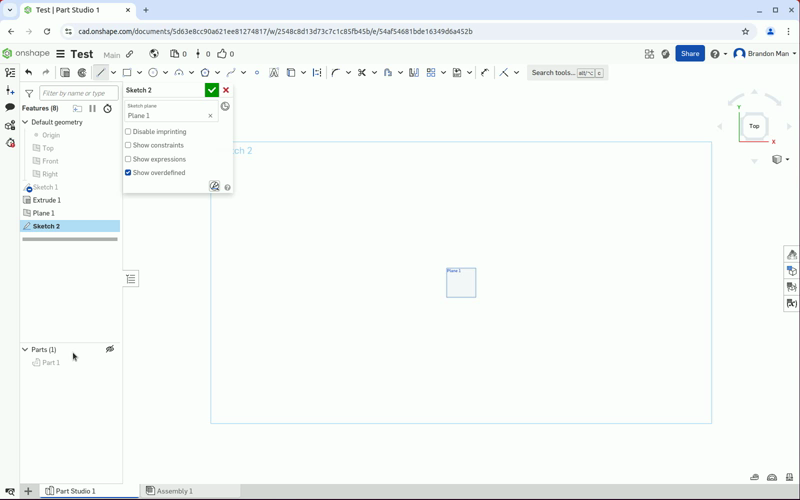
key_down(shift)
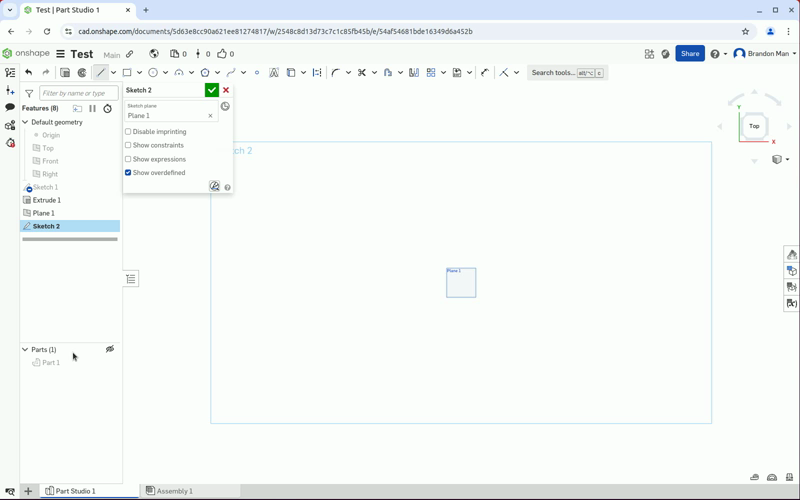
mouse_move(460, 282)
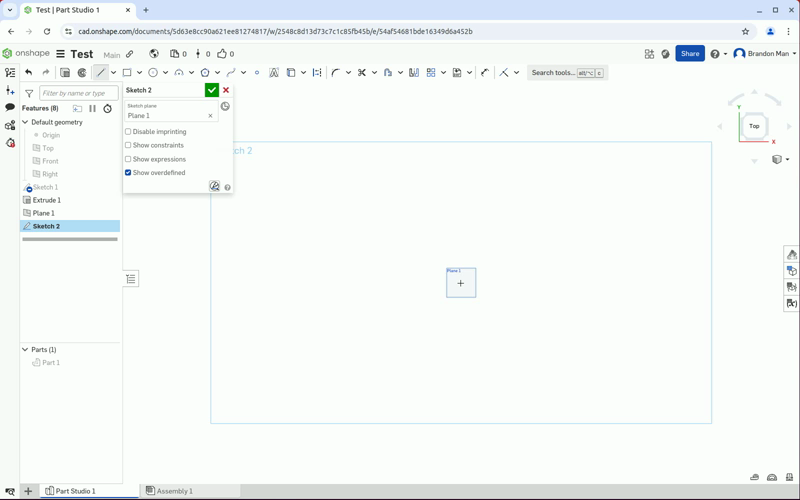
click(460, 282)
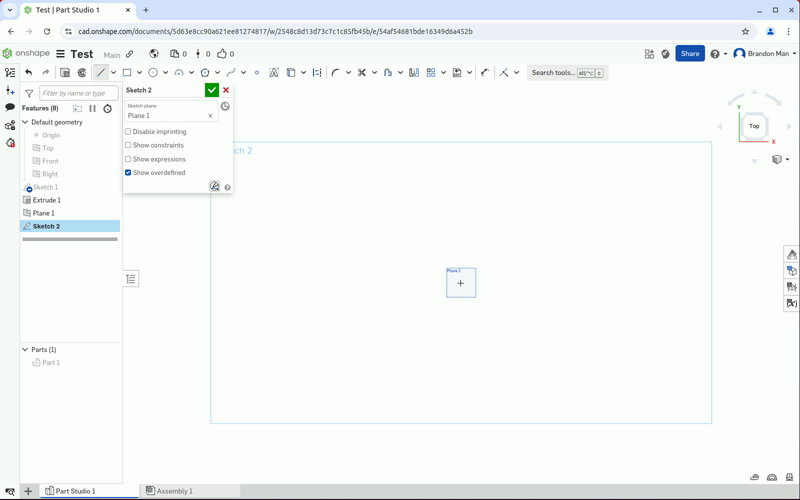
key_up(shift)
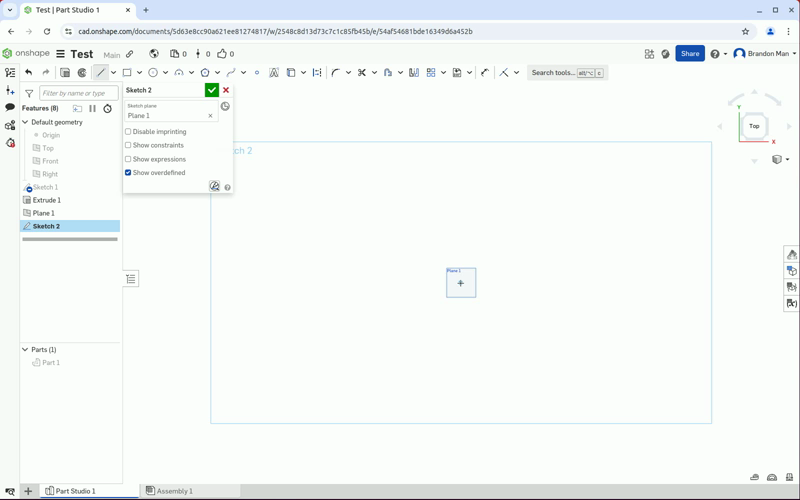
key_down(shift)
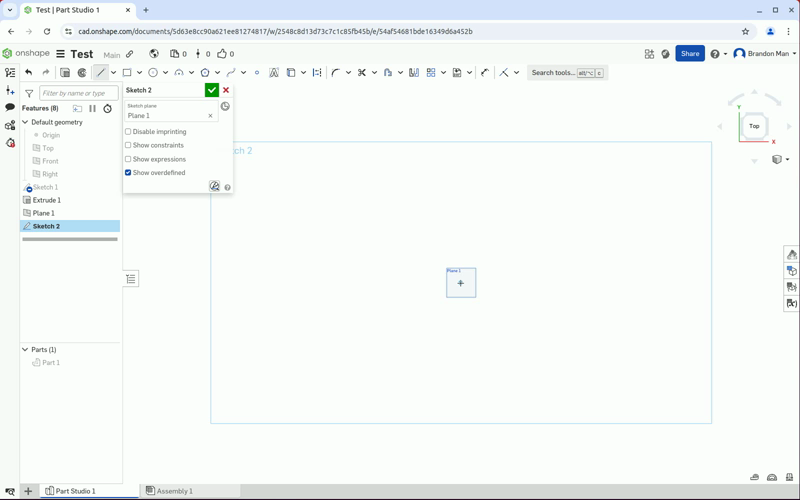
mouse_move(490, 282)
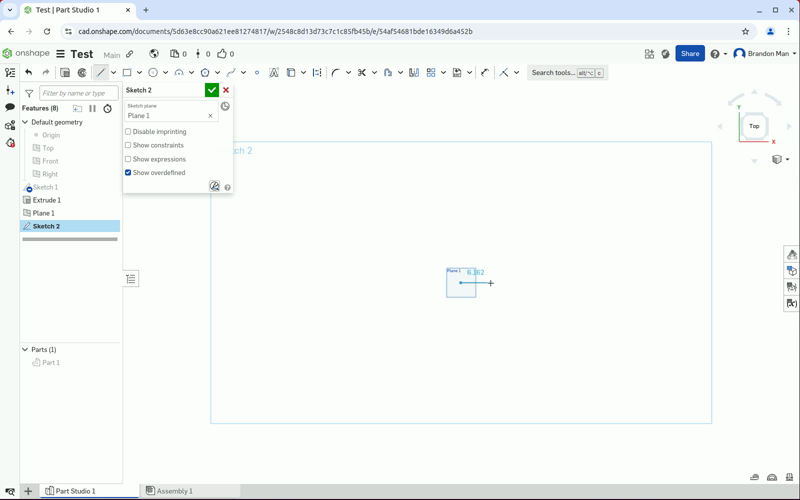
mouse_move(483, 282)
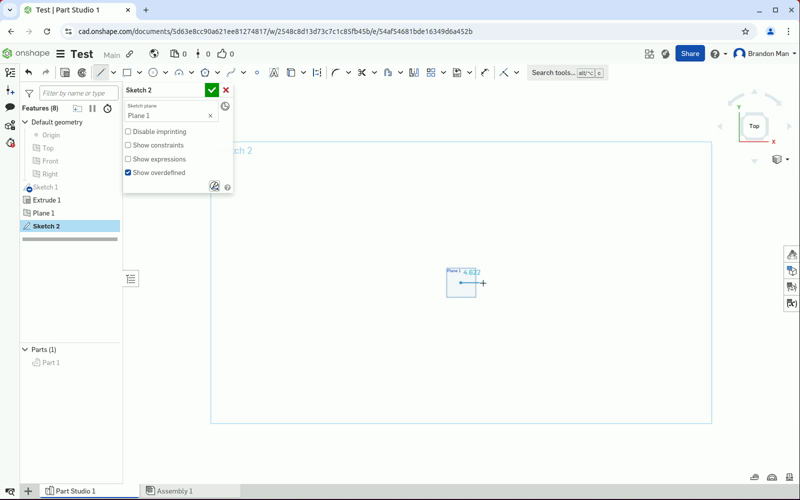
click(483, 282)
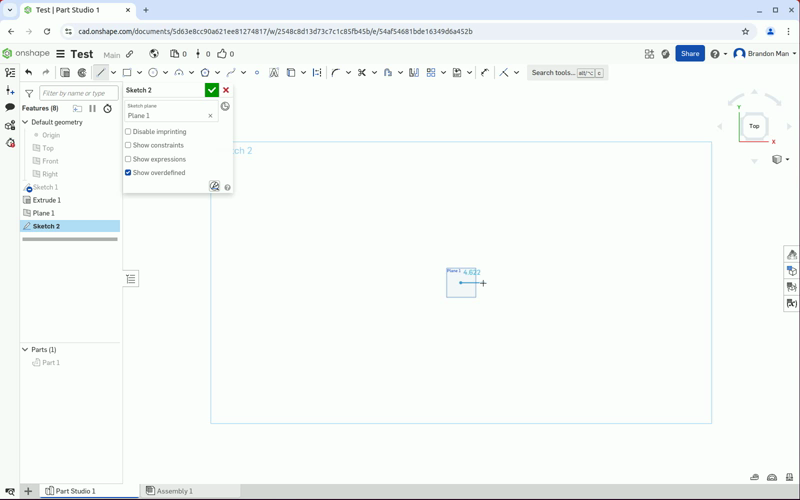
key_up(shift)
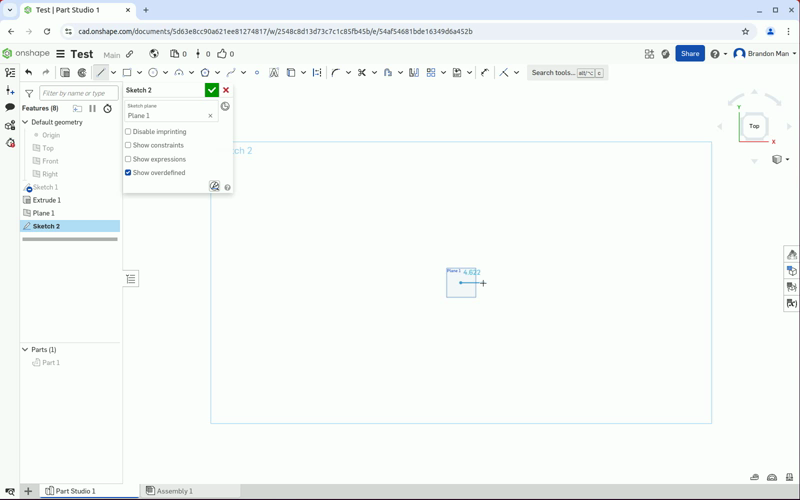
key_down(shift)
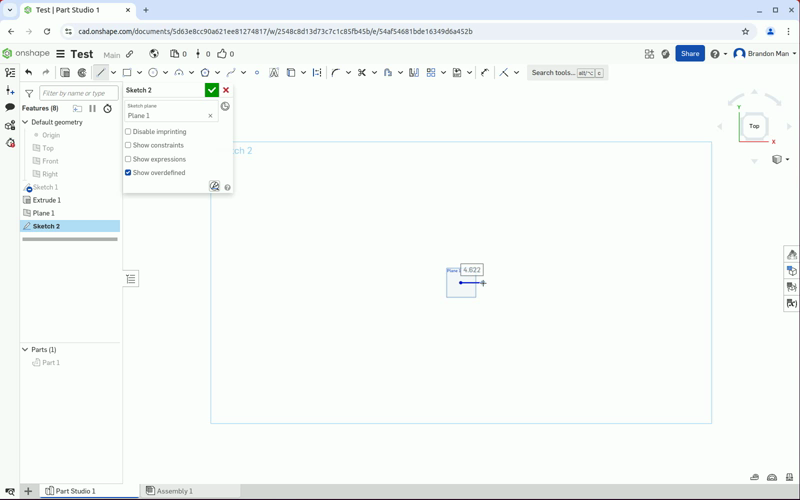
mouse_move(483, 170)
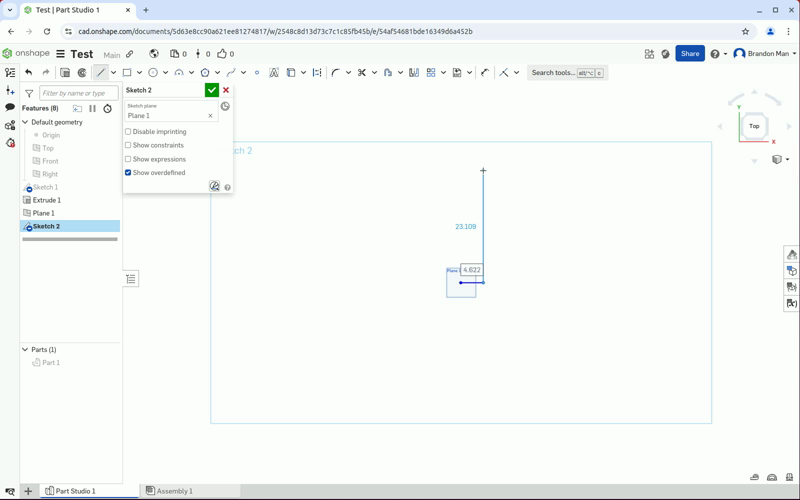
click(483, 170)
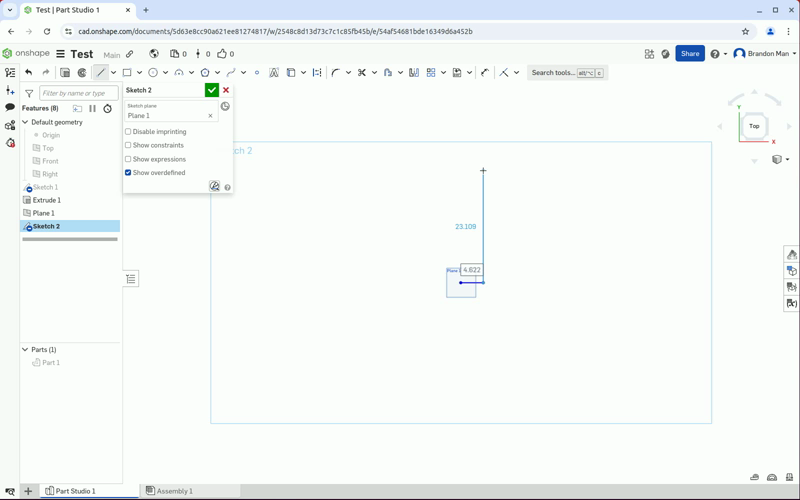
key_up(shift)
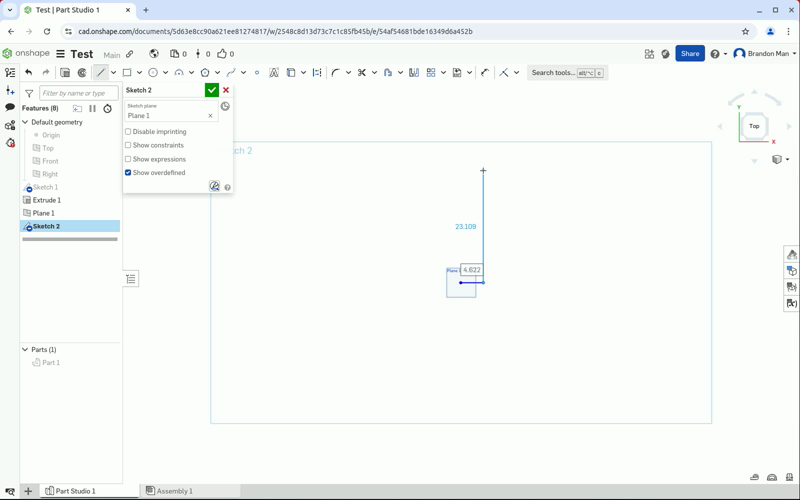
key_down(shift)
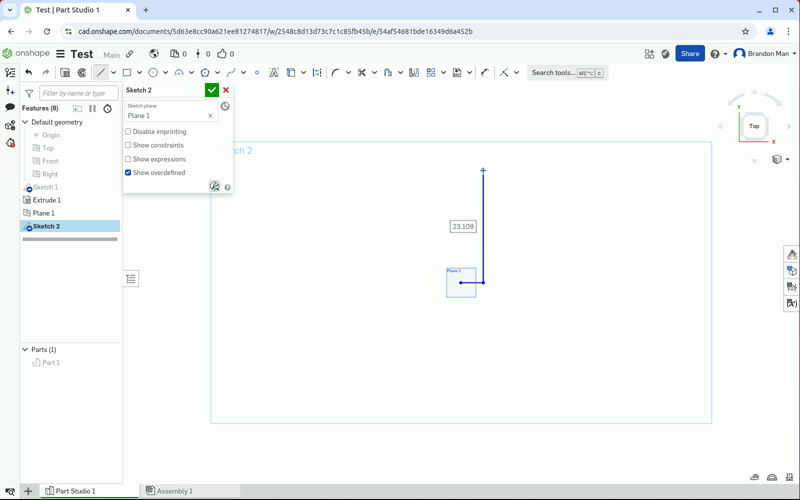
mouse_move(513, 170)
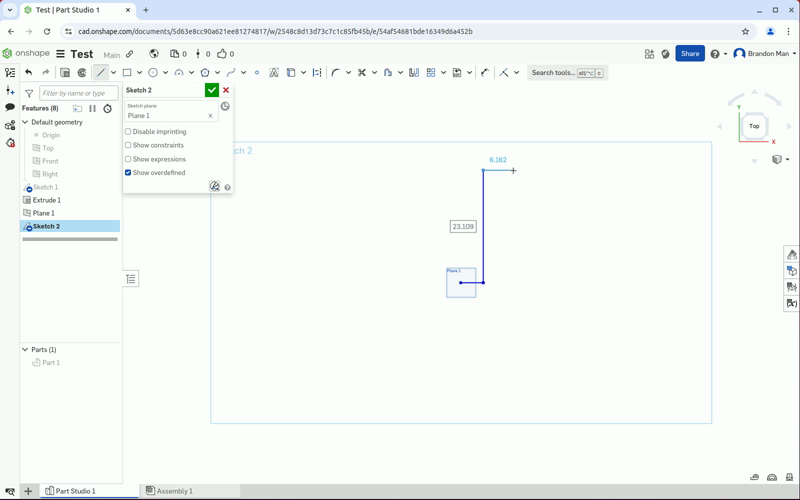
mouse_move(460, 170)
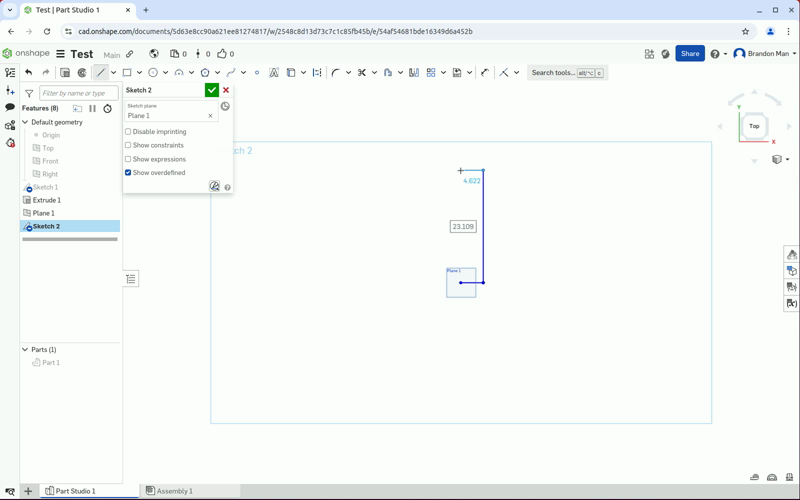
click(460, 170)
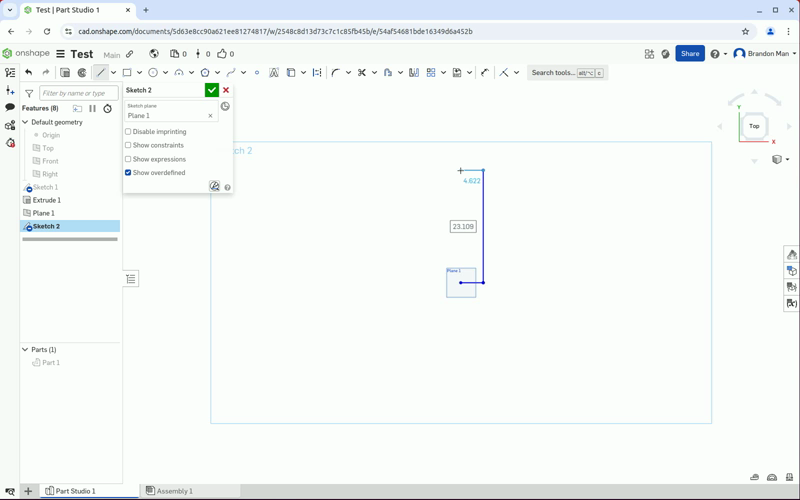
key_up(shift)
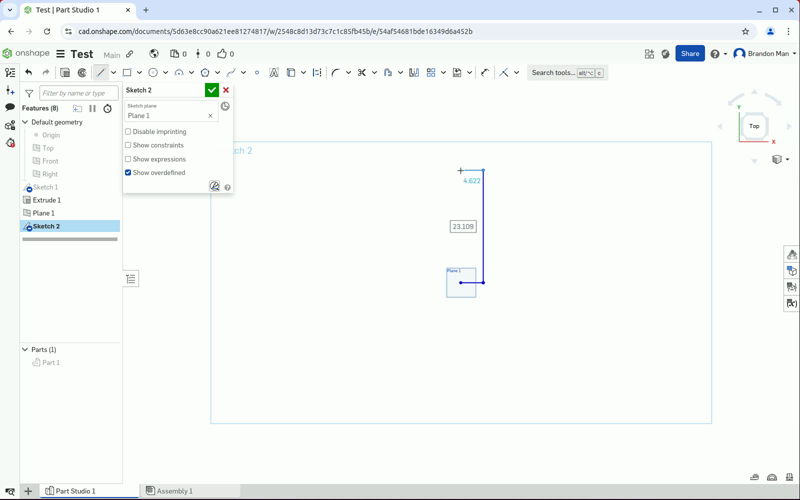
key_down(shift)
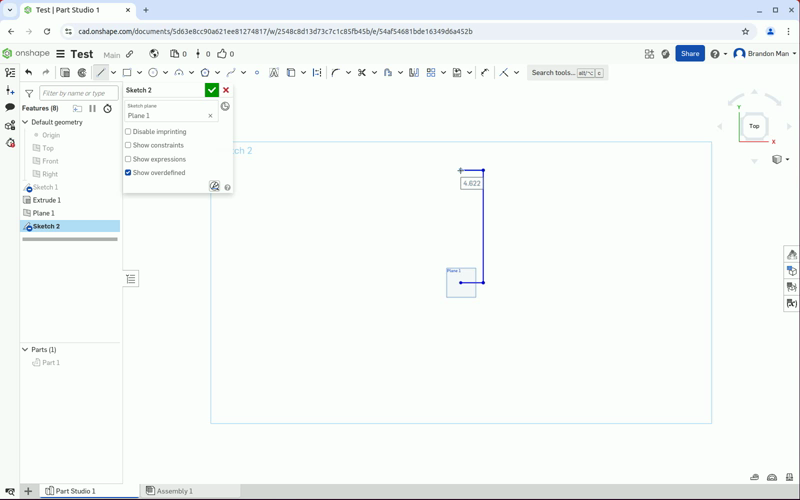
mouse_move(460, 282)
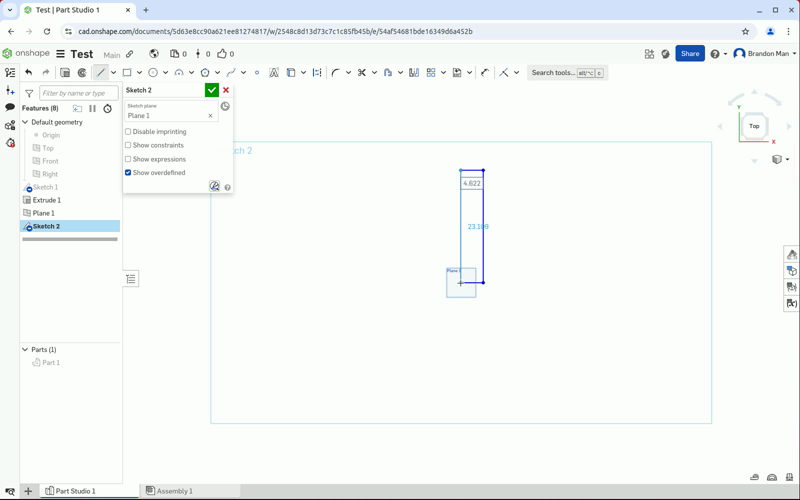
key_up(shift)
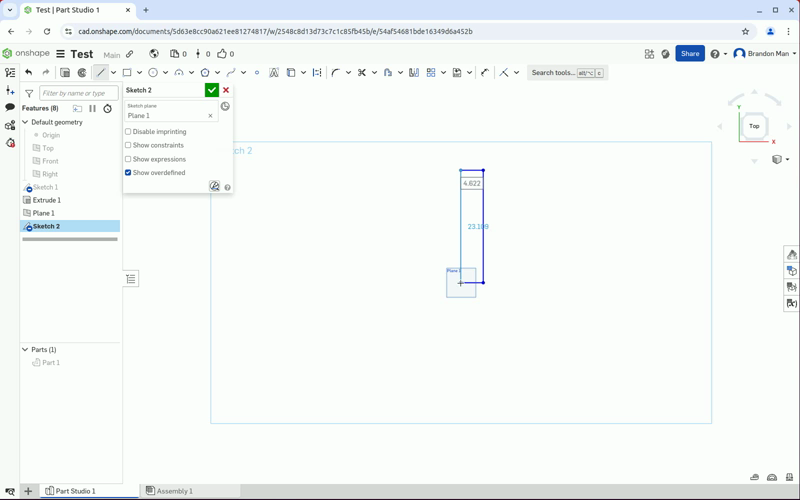
click(460, 282)
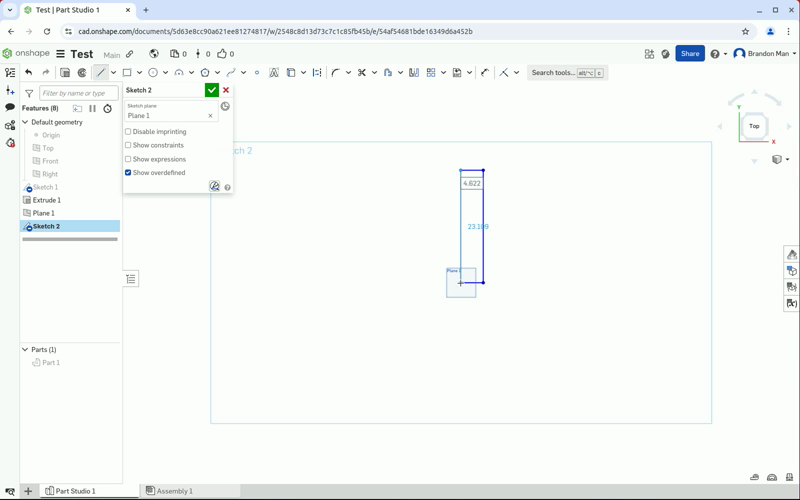
key(esc)
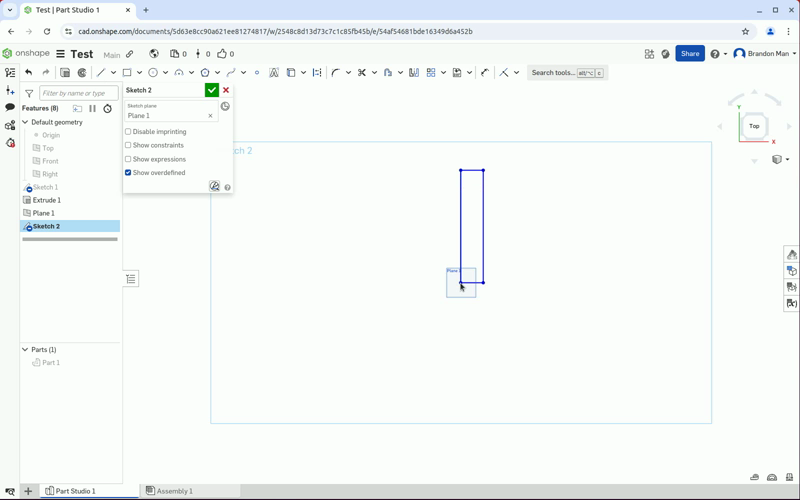
mouse_move(477, 180)
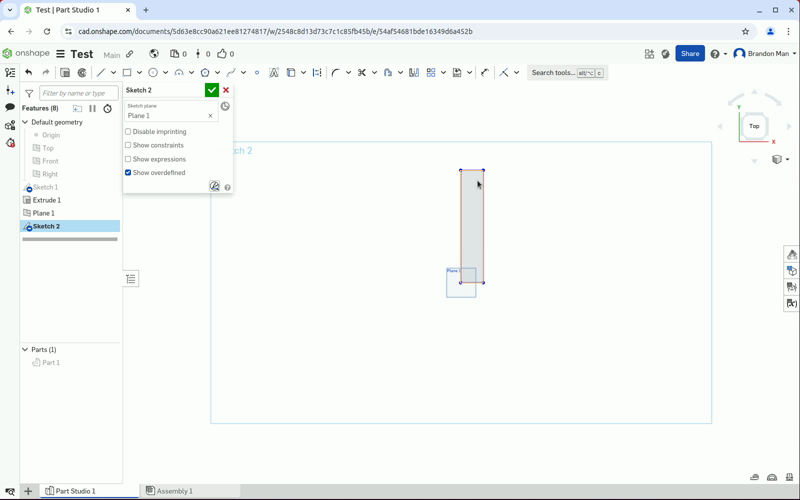
click(477, 180)
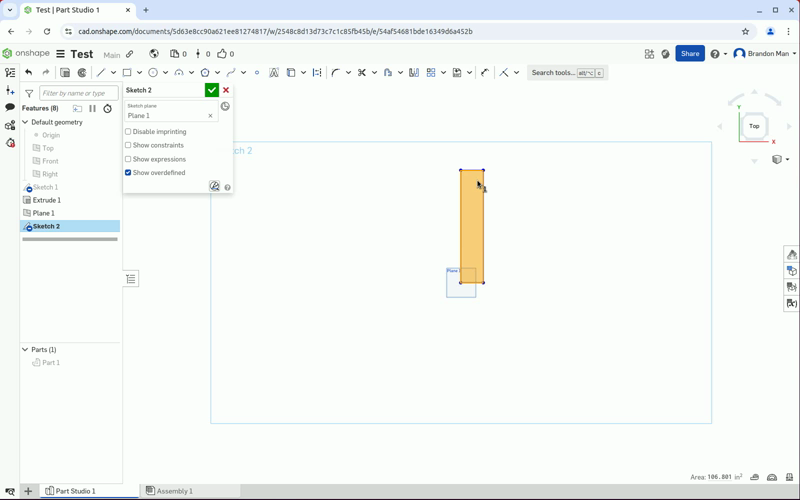
mouse_move(73, 352)
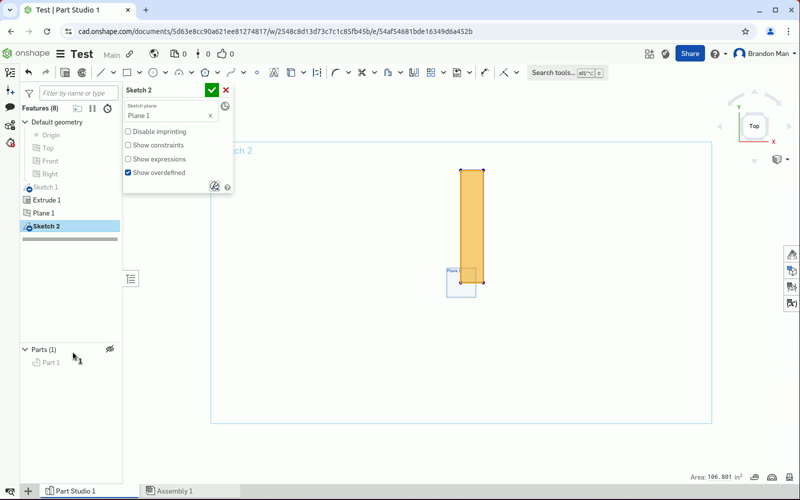
key(shift+y)
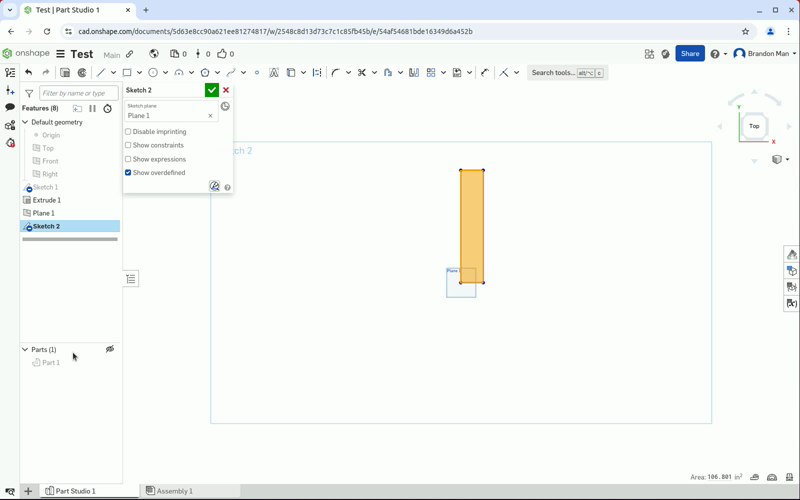
key(shift+e)
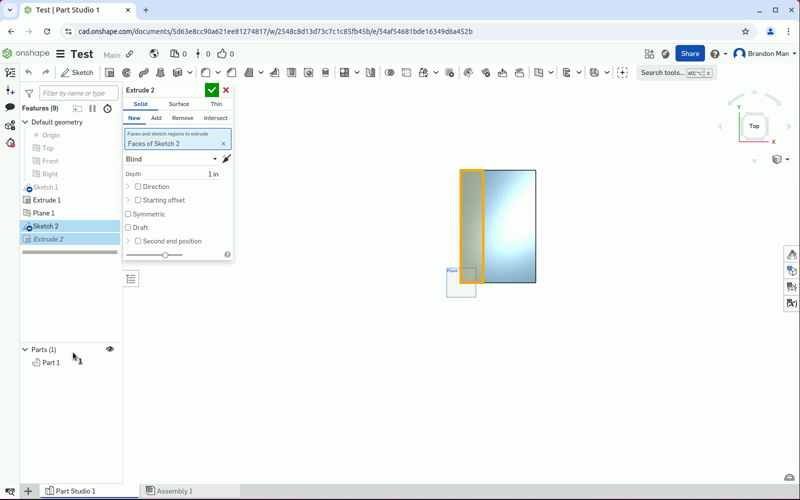
mouse_move(143, 106)
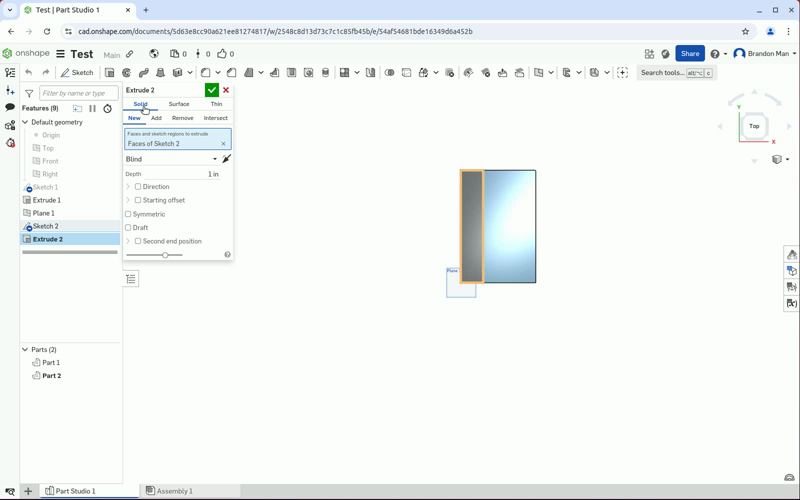
click(143, 106)
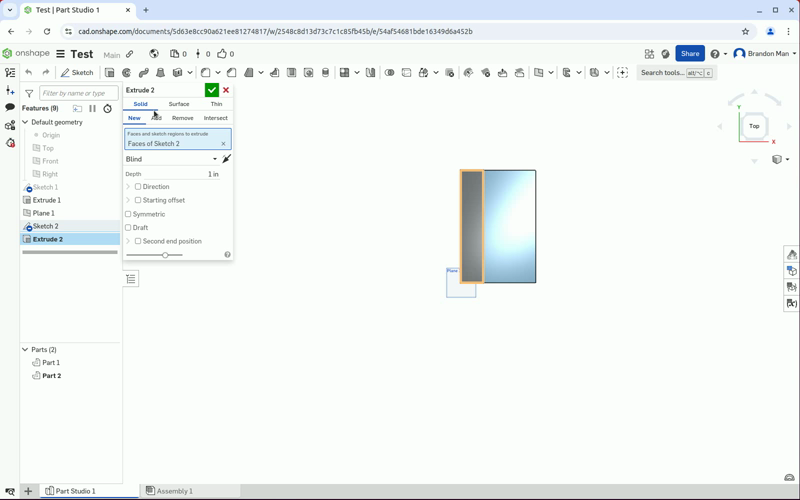
mouse_move(186, 120)
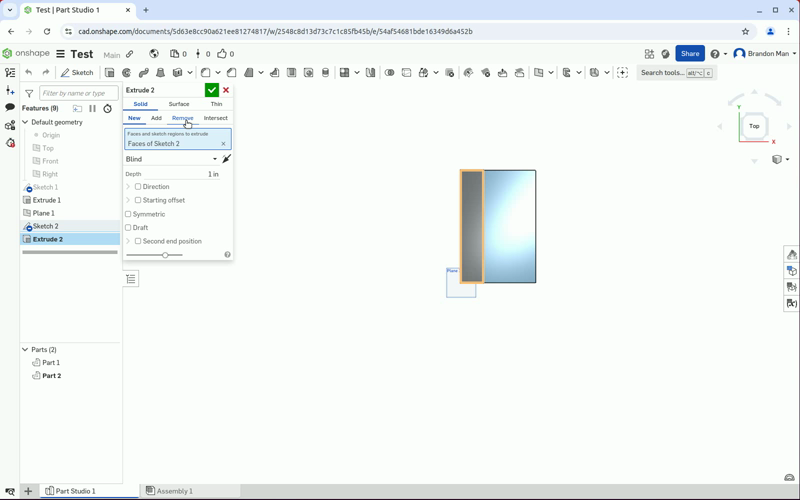
click(186, 120)
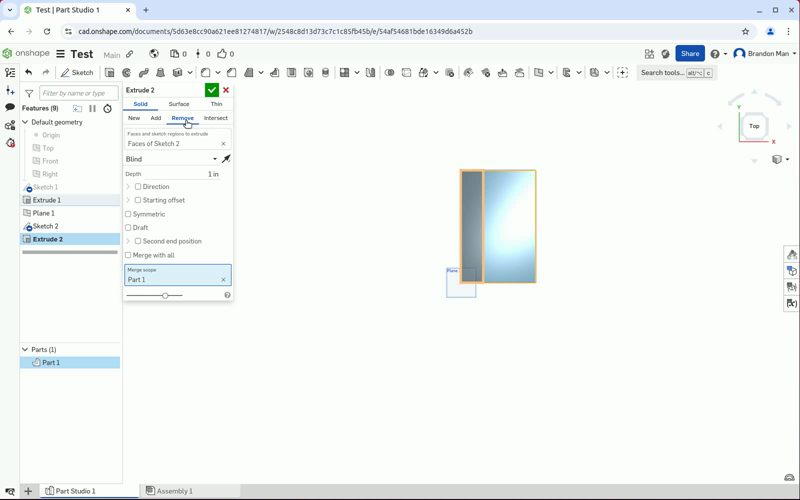
key(tab, 4)
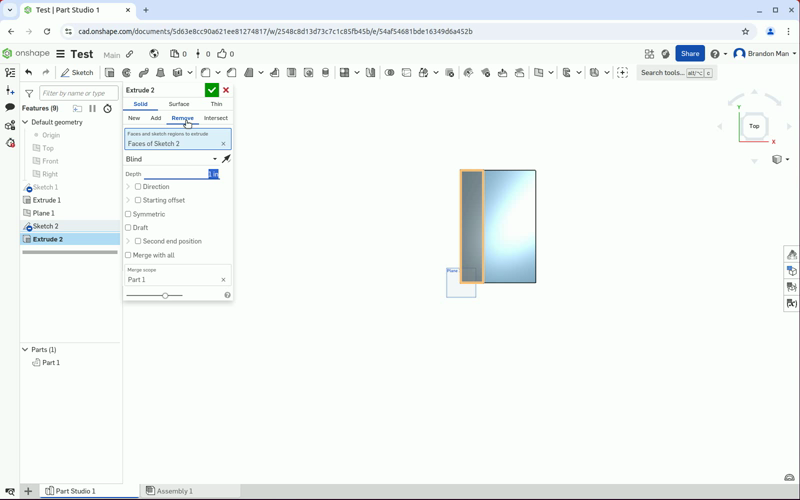
text(4.574)
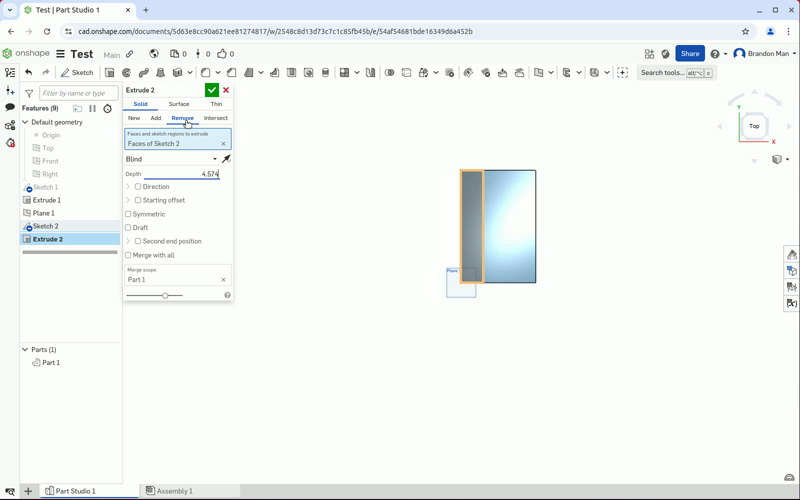
key(tab, 6)
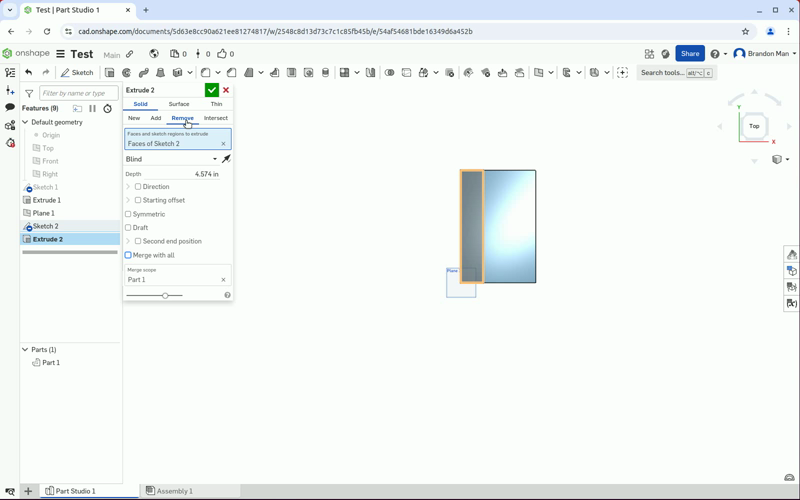
key(space)
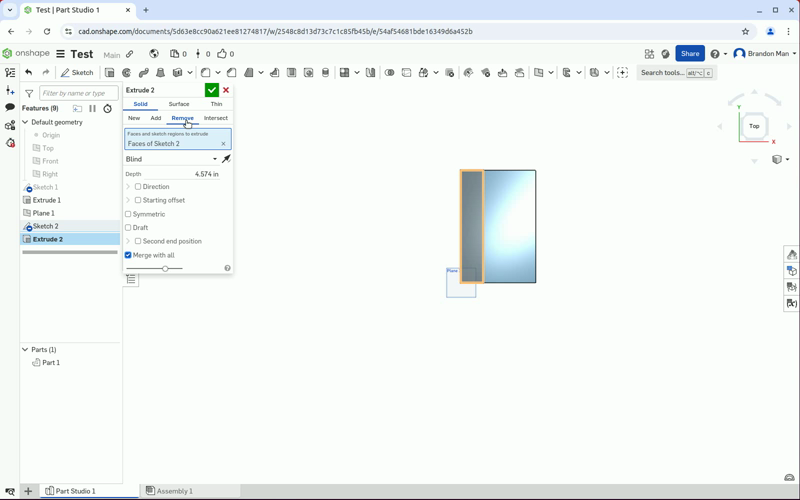
key(enter)
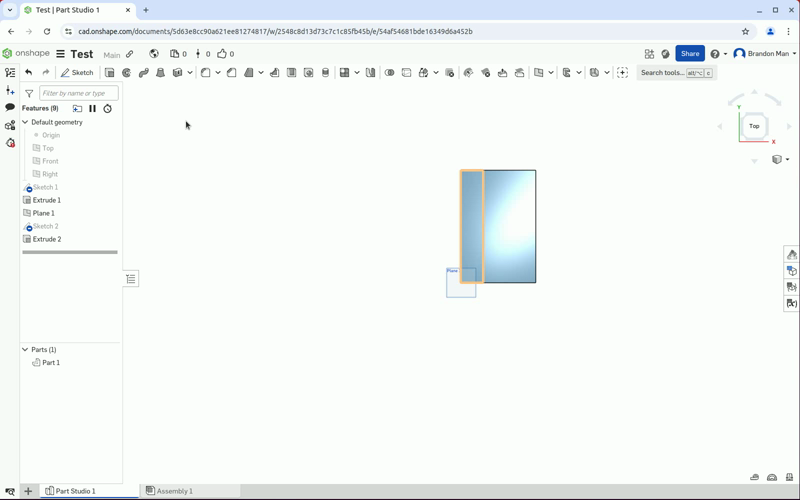
key(shift+h)
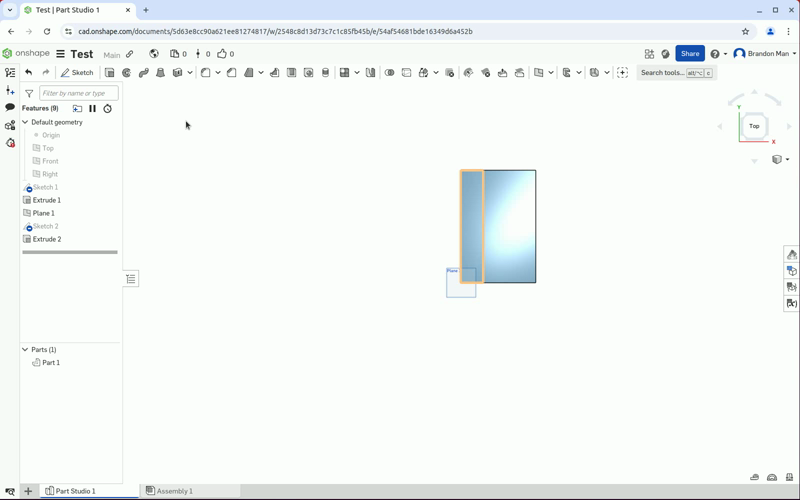
key(shift+h)
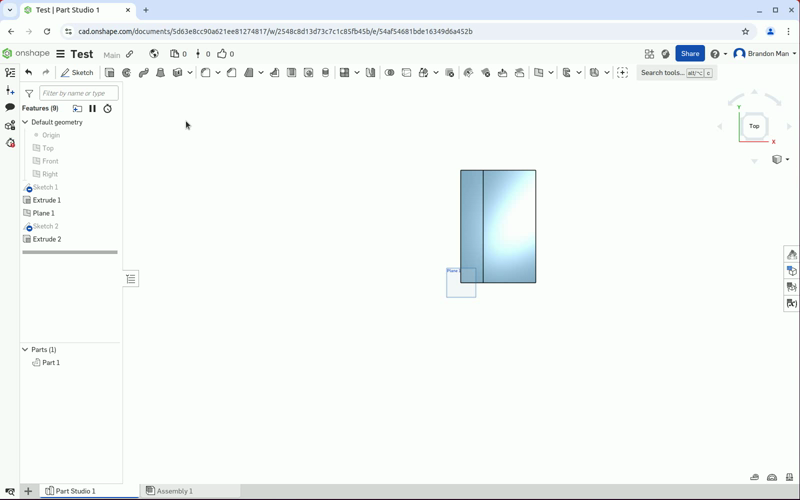
mouse_move(73, 189)
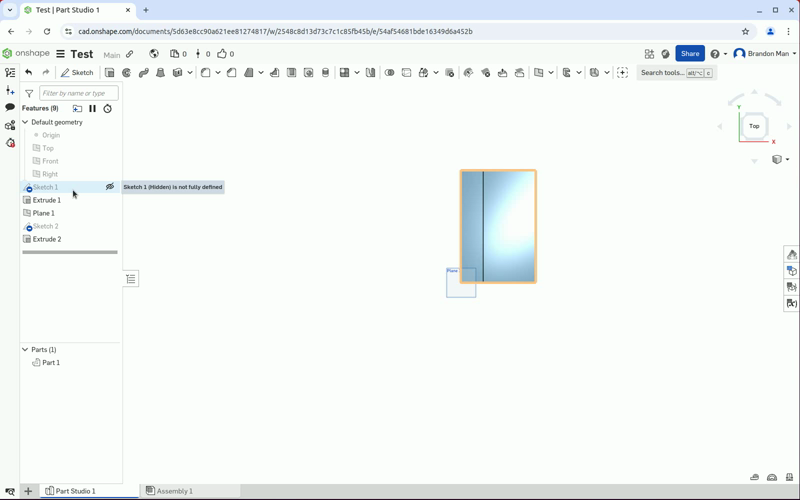
click(73, 189)
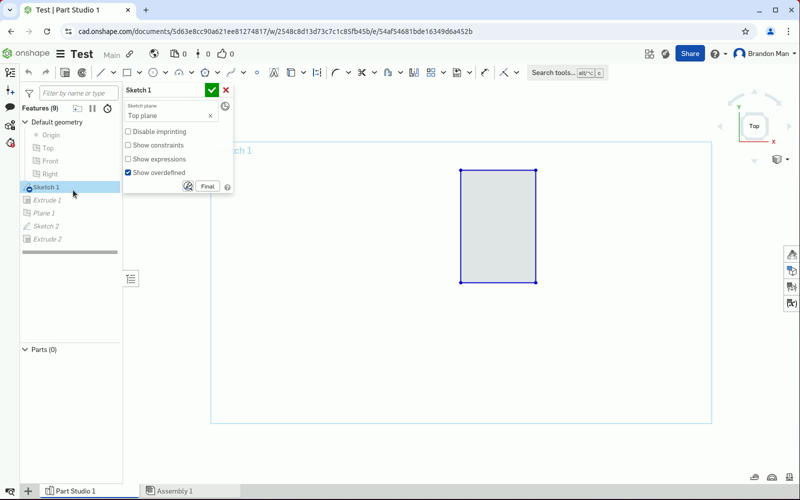
mouse_move(229, 92)
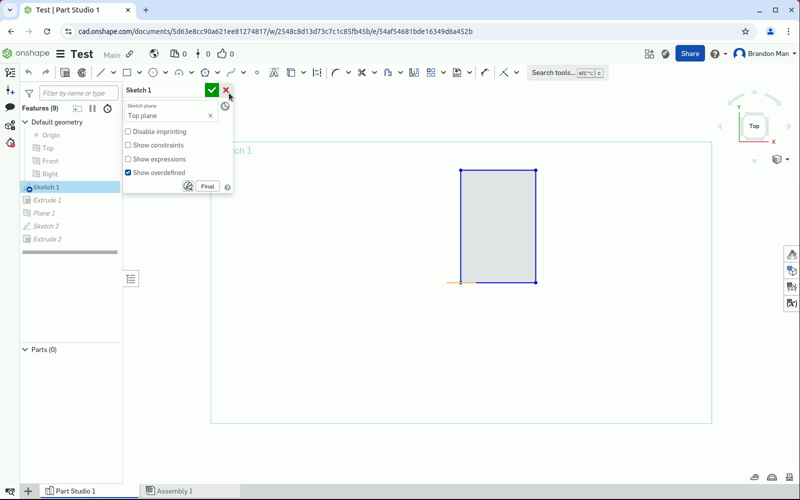
click(229, 92)
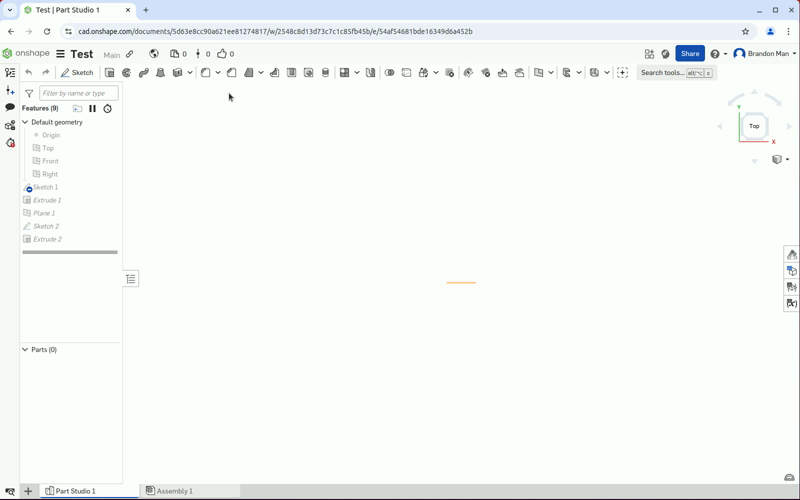
key(shift+s)
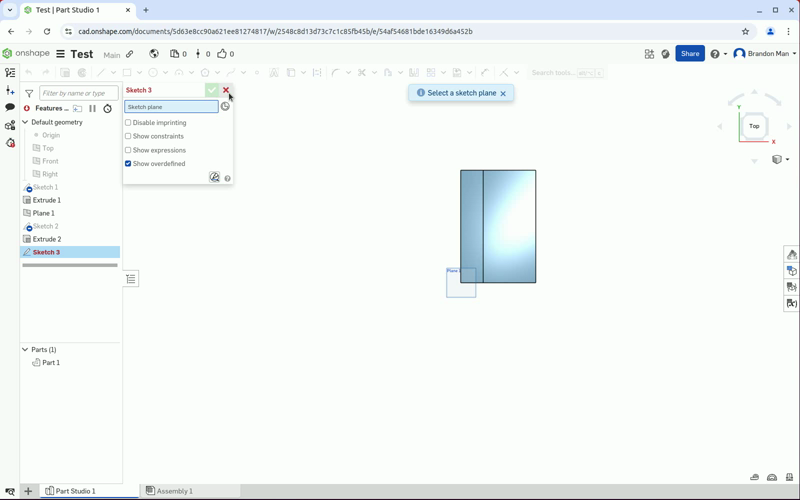
mouse_move(73, 215)
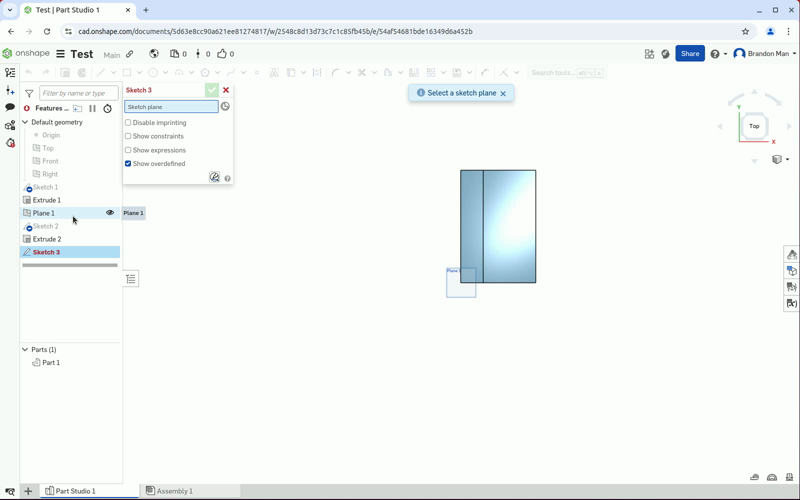
click(73, 215)
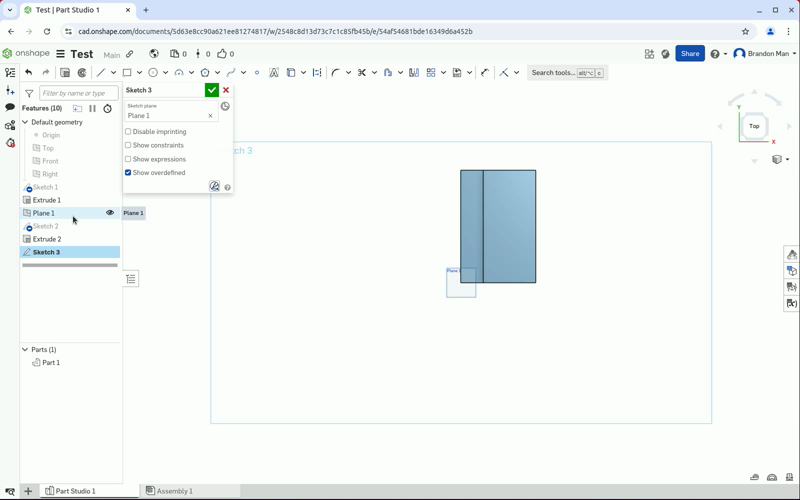
mouse_move(73, 352)
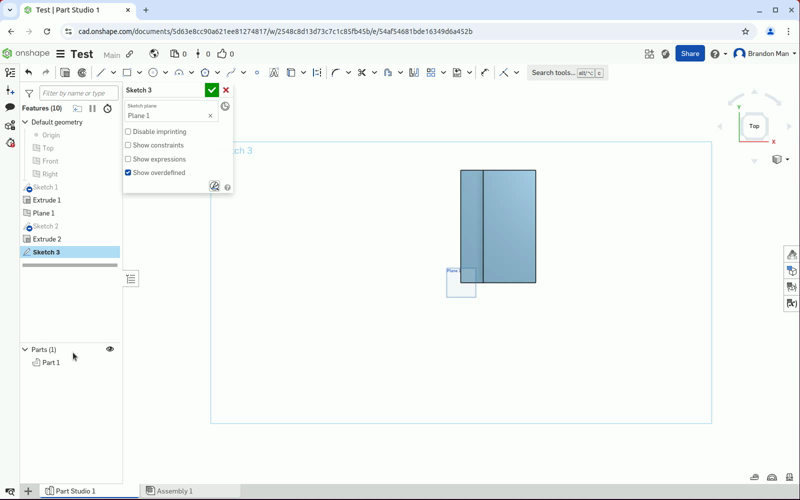
key(y)
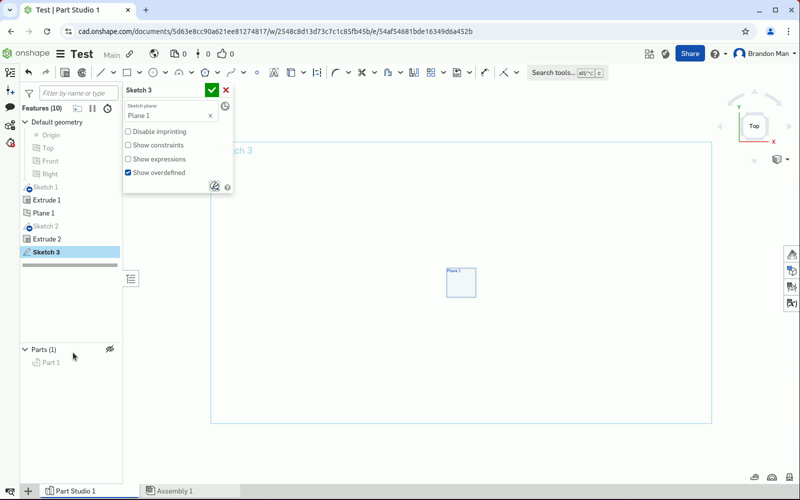
key(c)
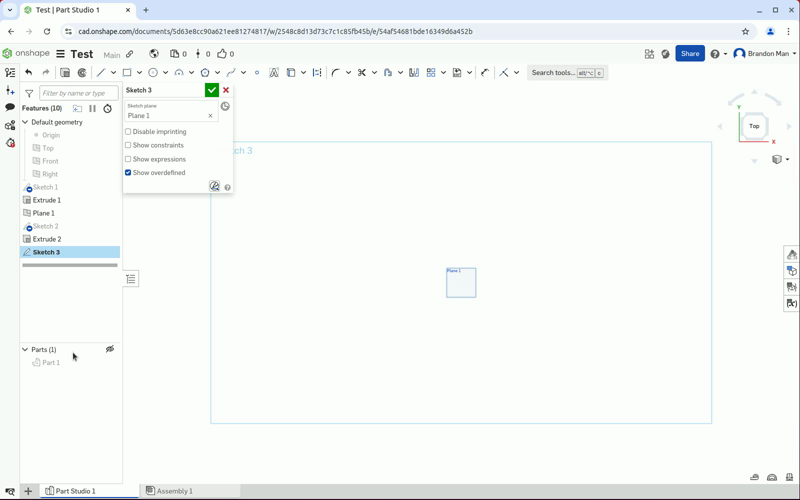
key_down(shift)
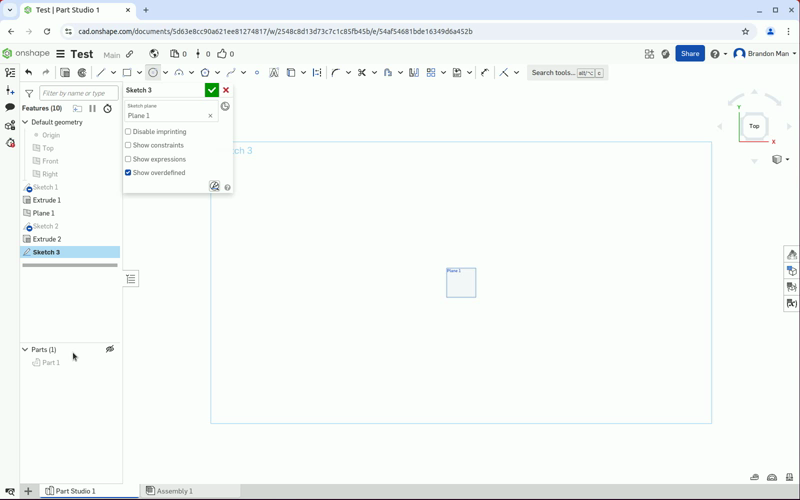
mouse_move(510, 226)
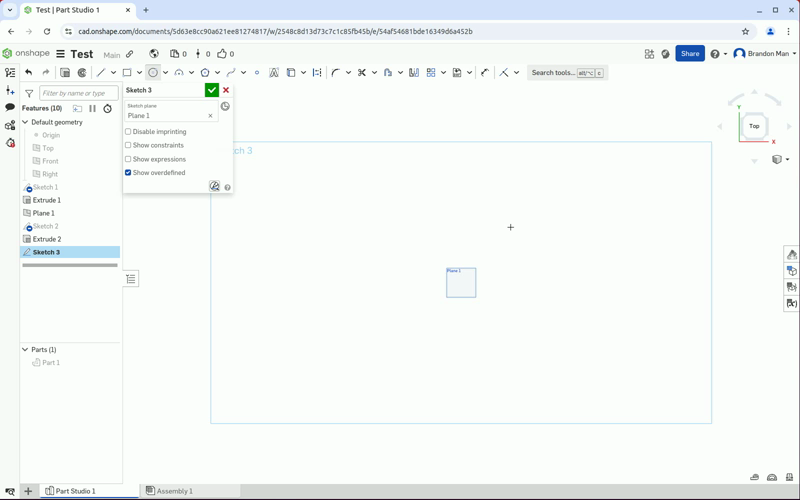
click(510, 226)
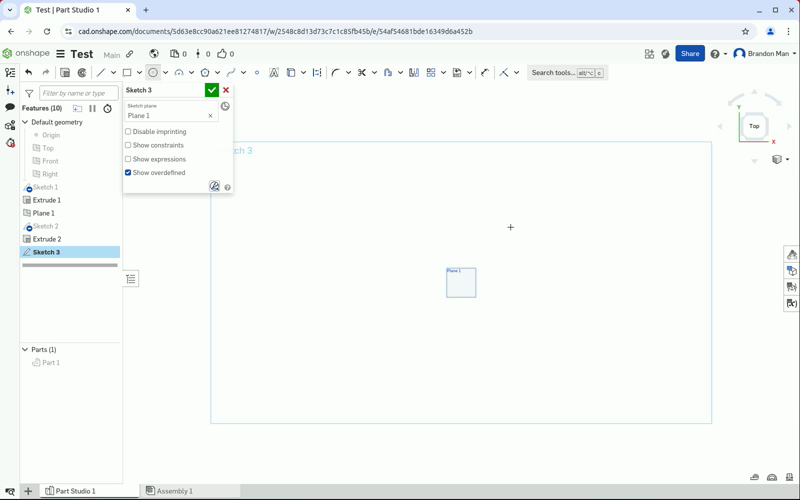
key_up(shift)
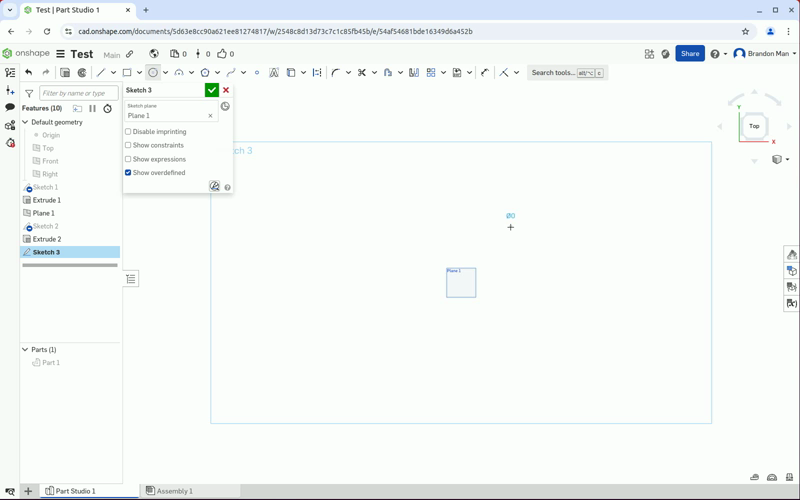
mouse_move(526, 226)
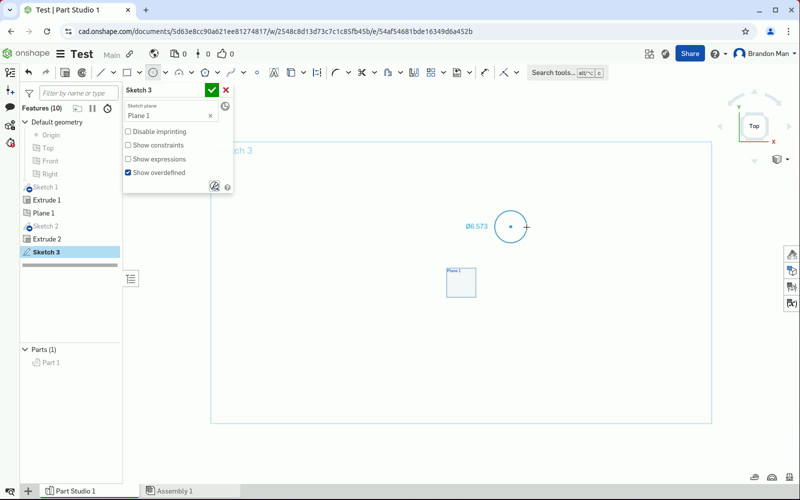
click(526, 226)
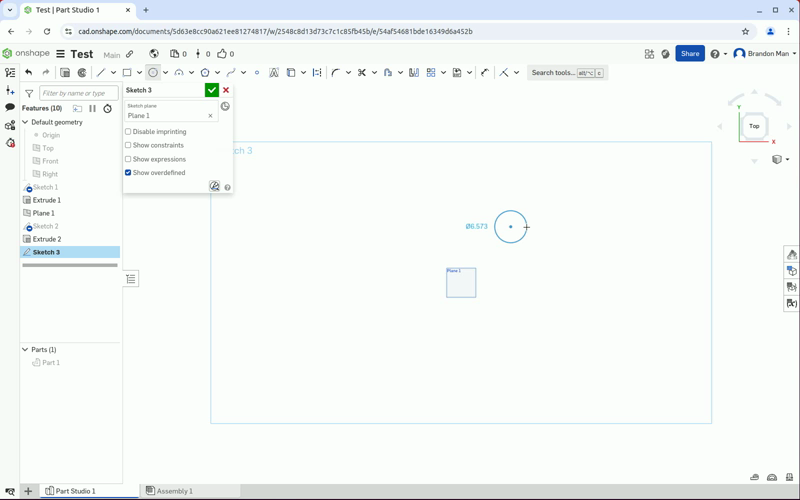
key(esc)
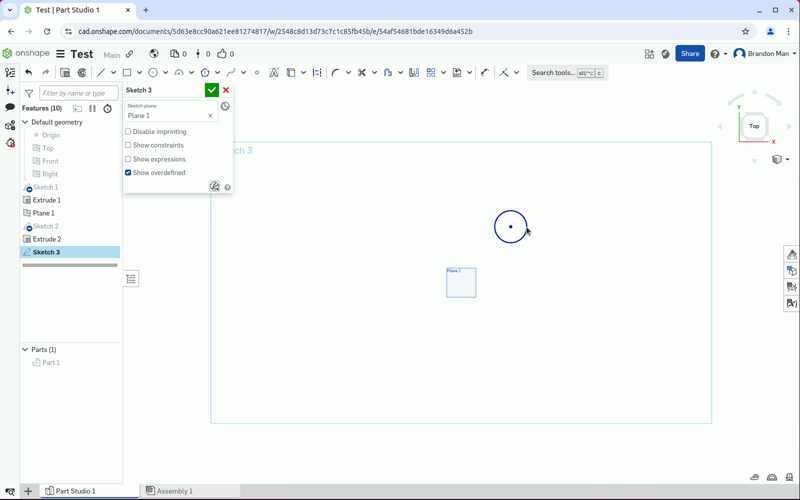
mouse_move(519, 233)
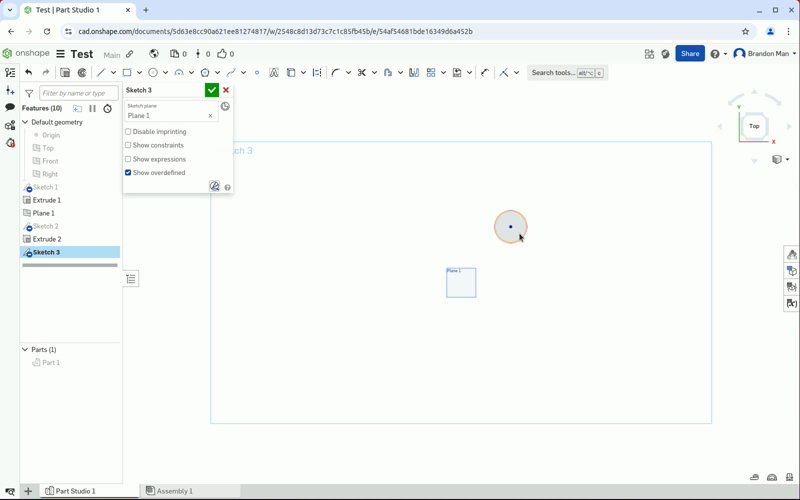
scroll(6)
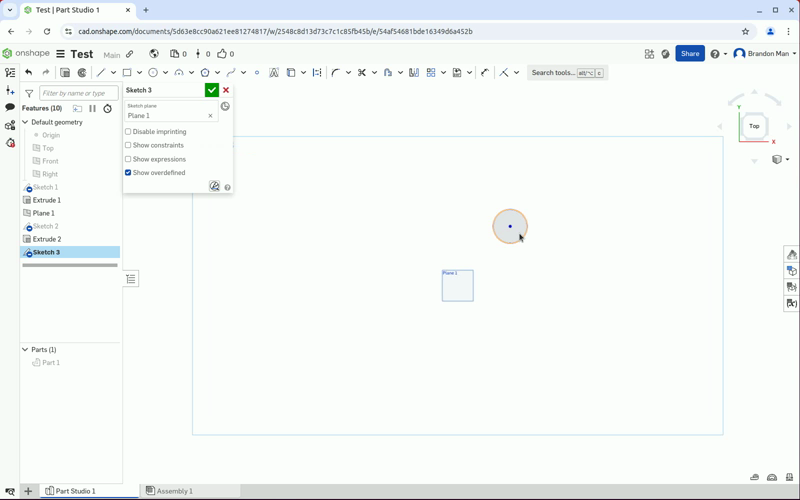
scroll(6)
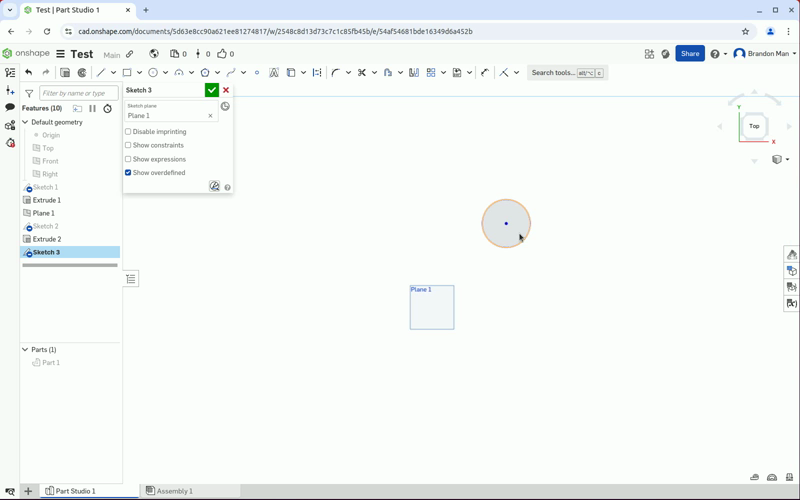
scroll(6)
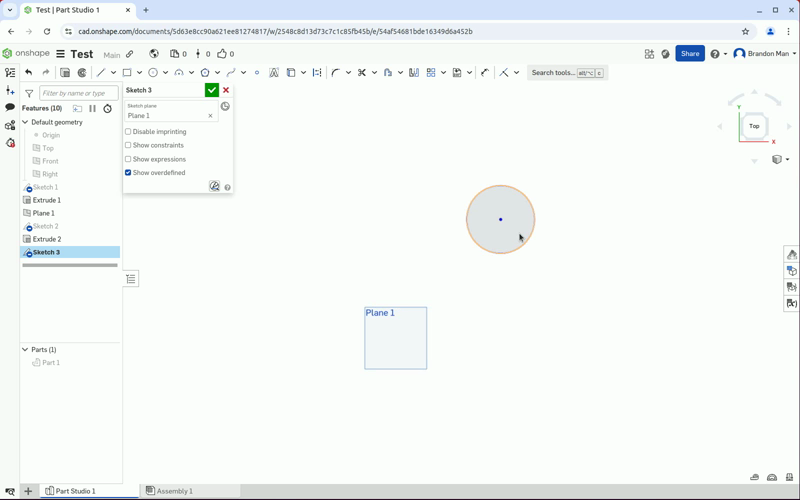
scroll(6)
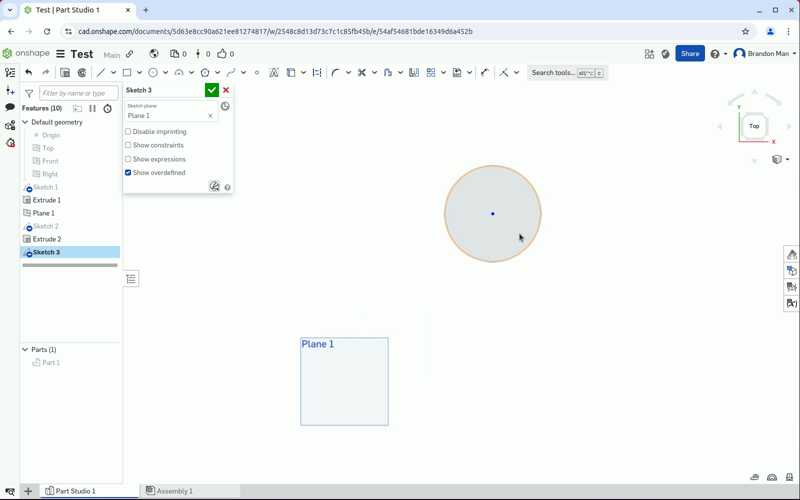
scroll(6)
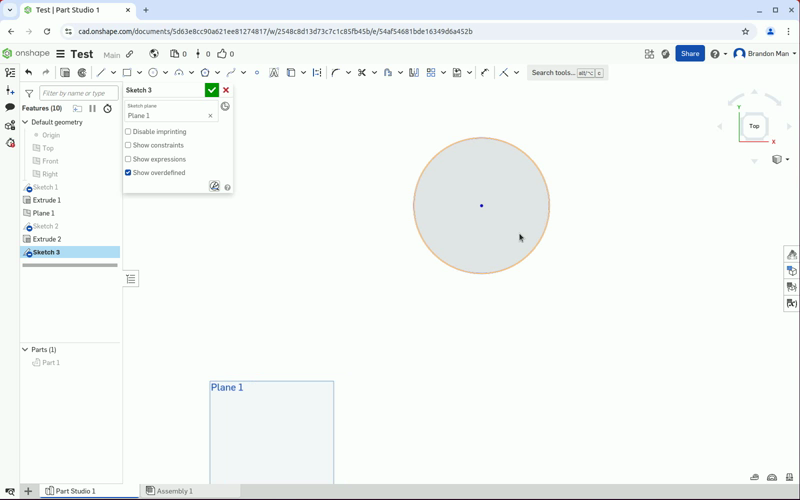
scroll(6)
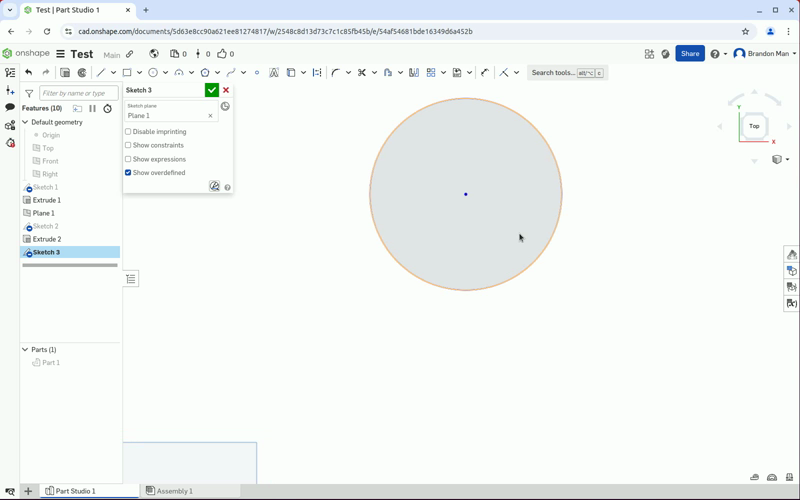
scroll(6)
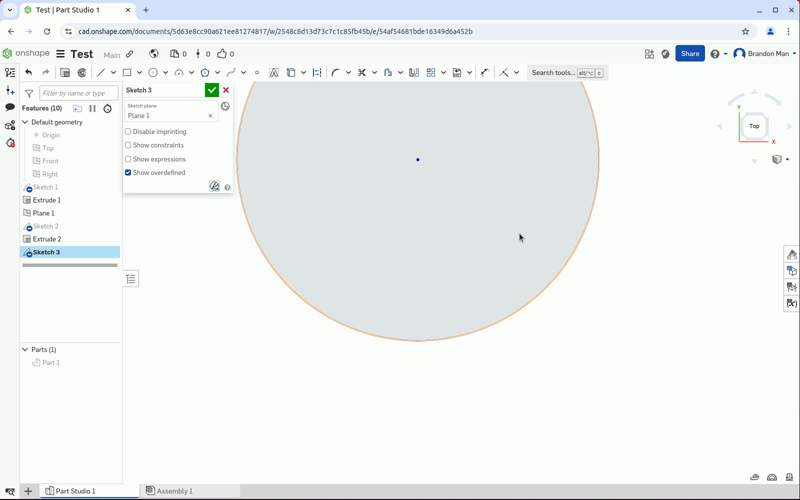
click(519, 233)
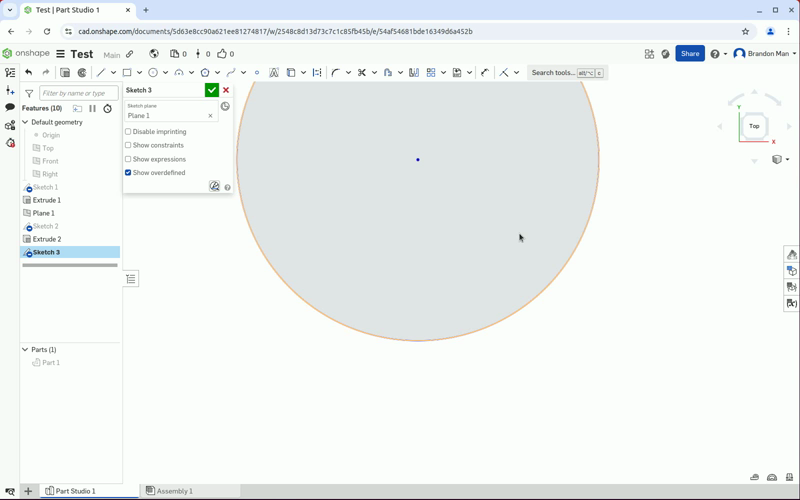
scroll(-6)
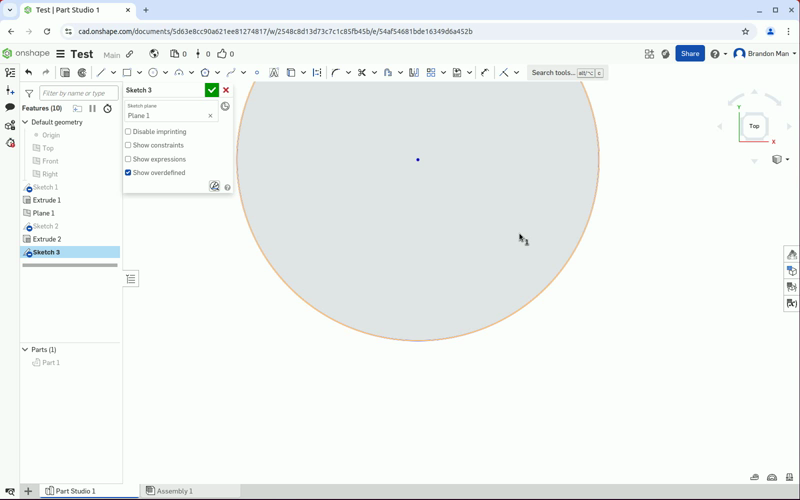
scroll(-6)
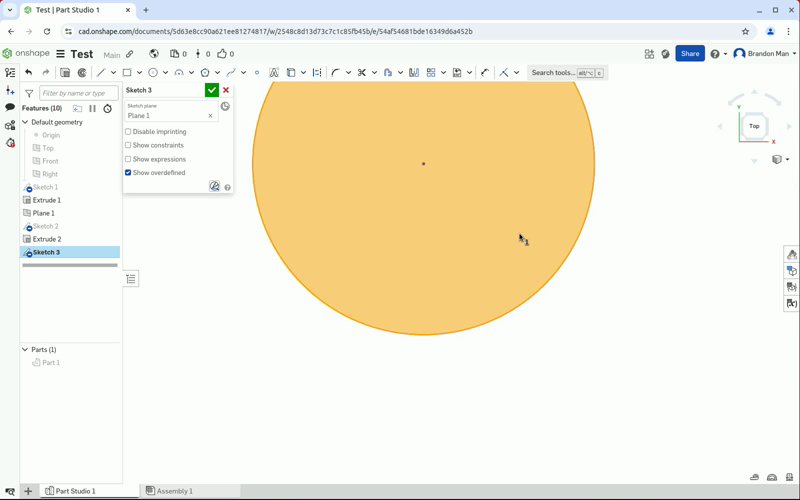
scroll(-6)
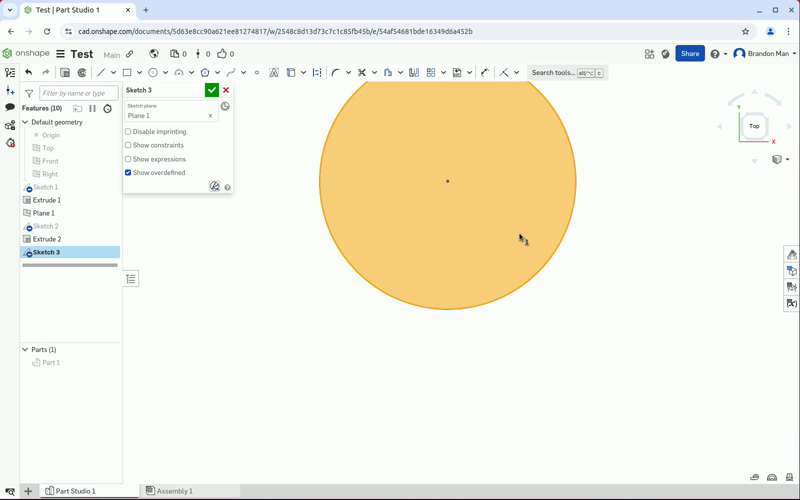
scroll(-6)
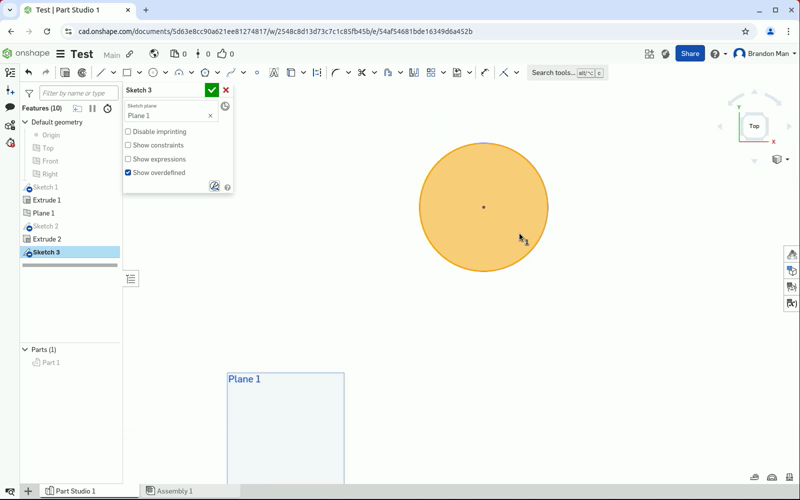
scroll(-6)
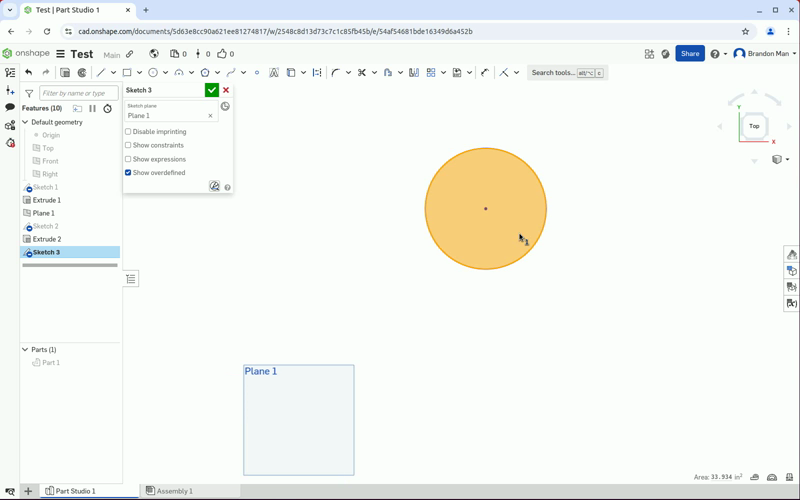
scroll(-6)
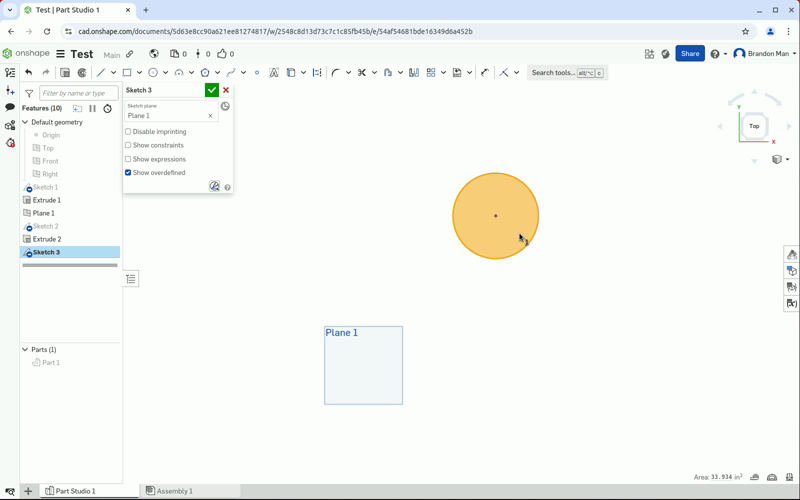
scroll(-6)
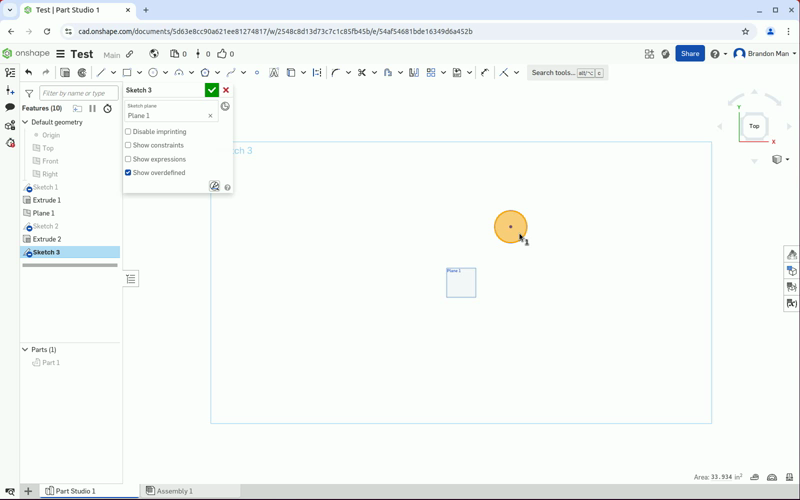
mouse_move(73, 352)
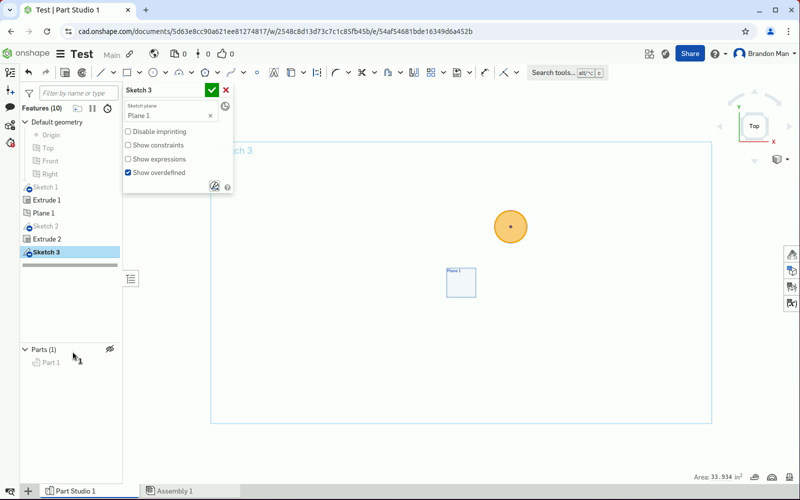
key(shift+y)
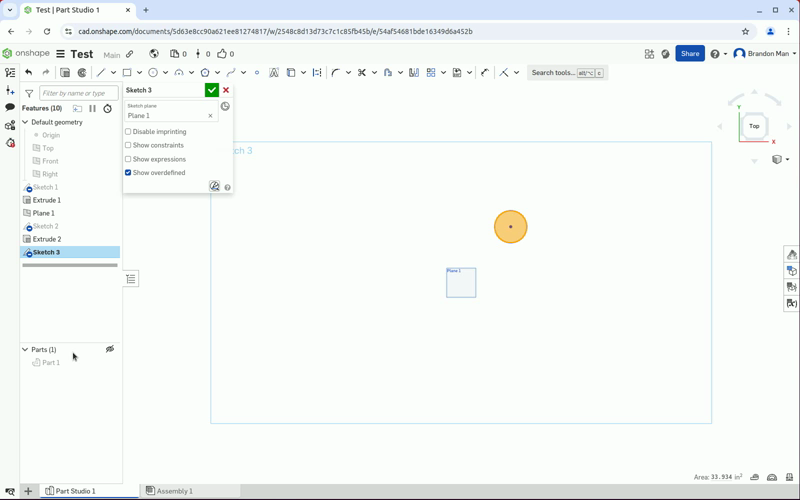
key(shift+e)
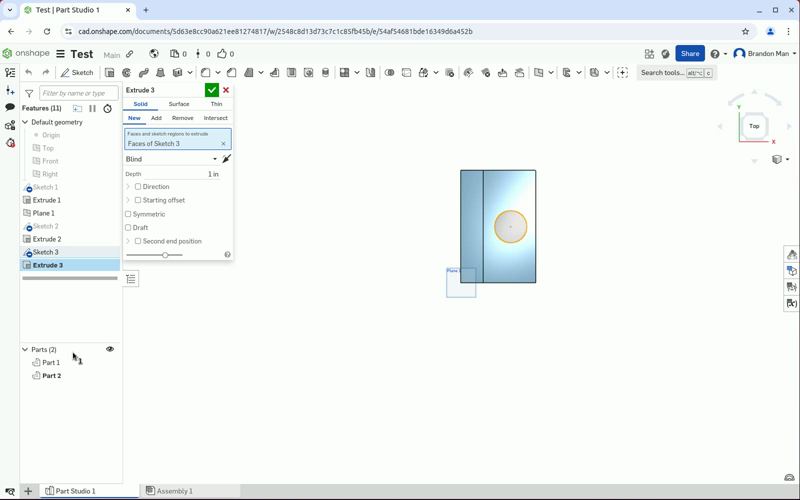
mouse_move(143, 106)
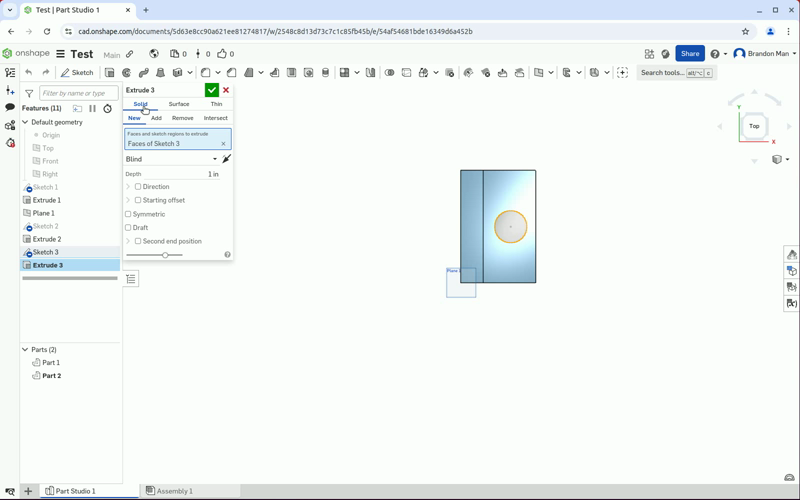
click(143, 106)
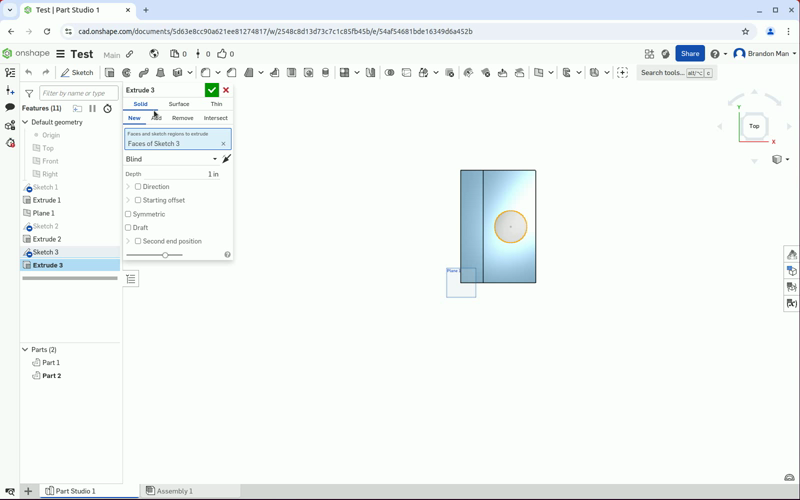
mouse_move(186, 120)
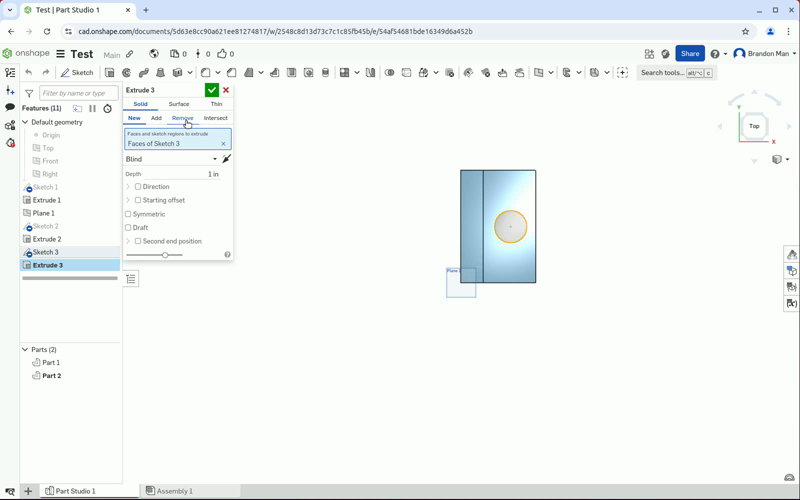
click(186, 120)
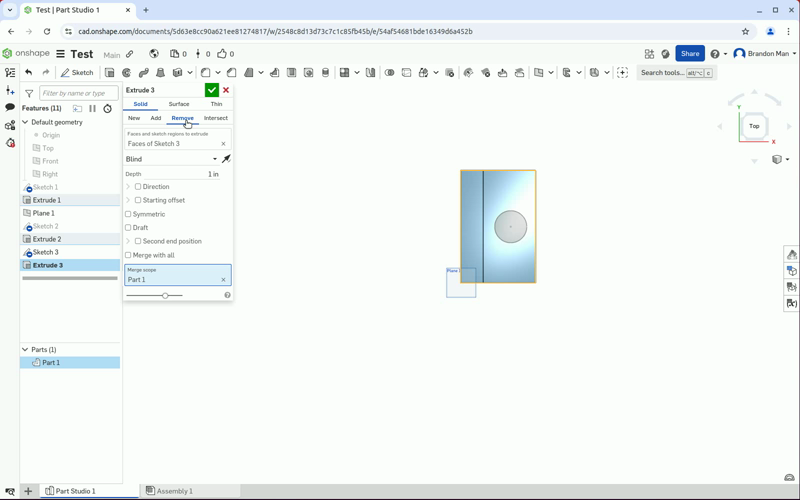
key(tab, 4)
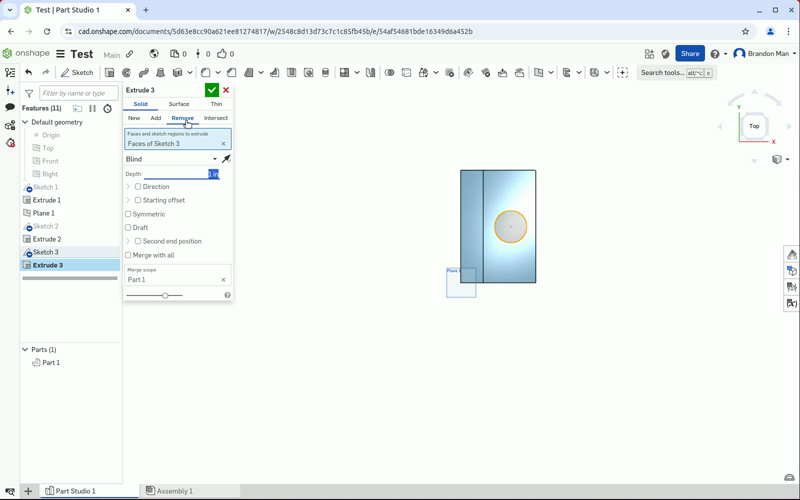
text(30.811)
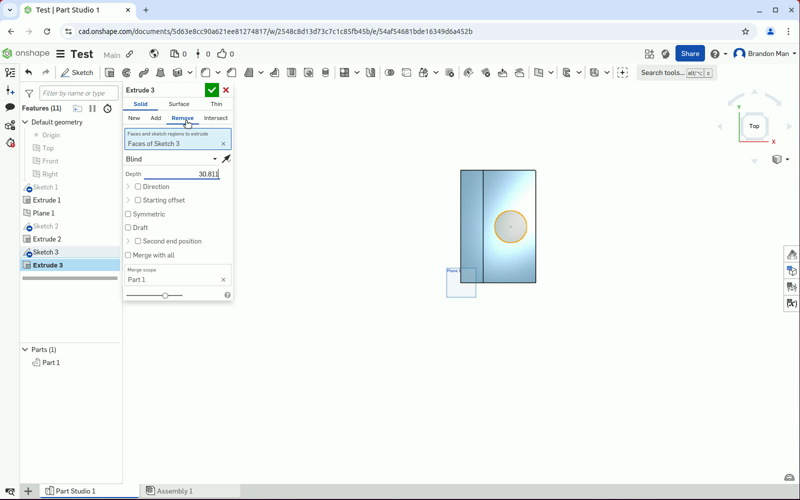
key(tab, 6)
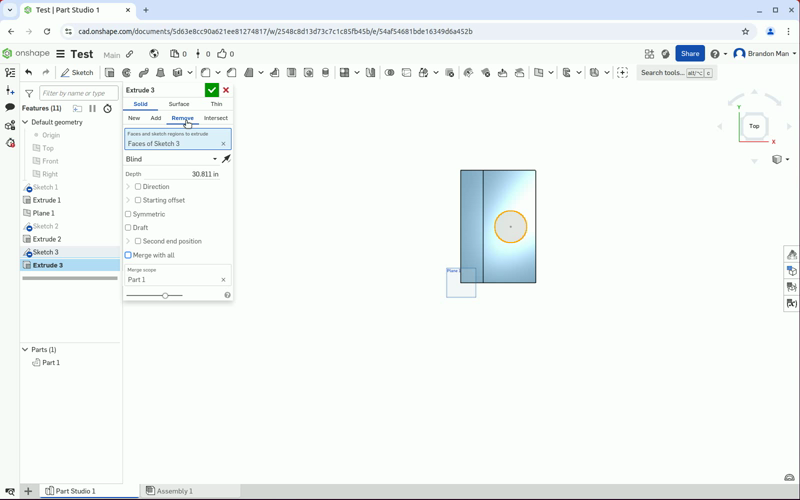
key(space)
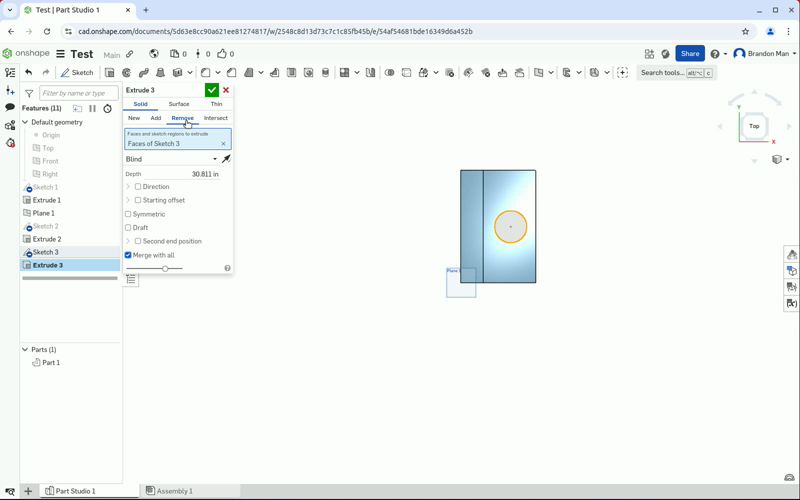
key(enter)
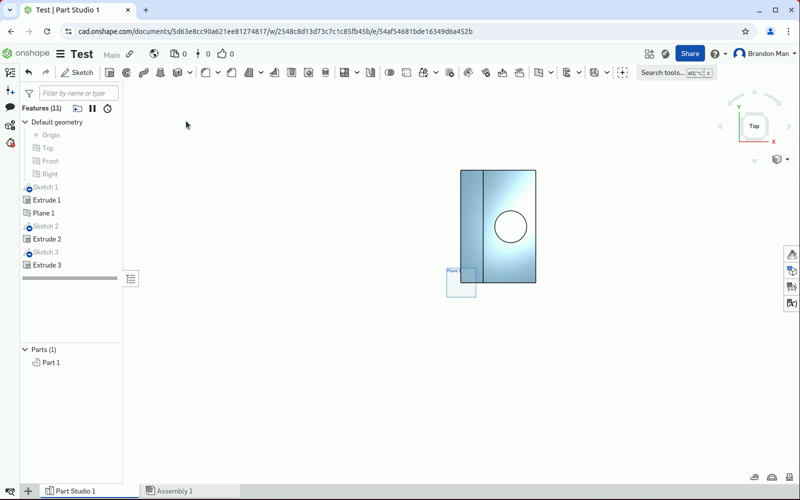
key(shift+h)
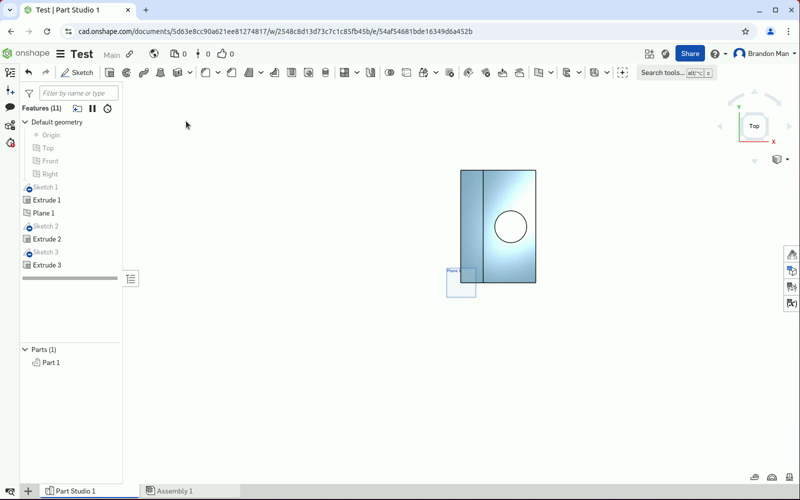
key(shift+h)
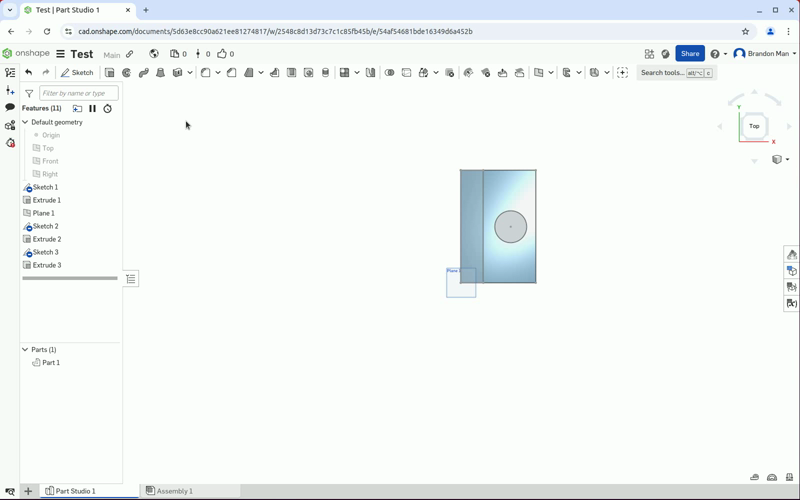
key(shift+7)
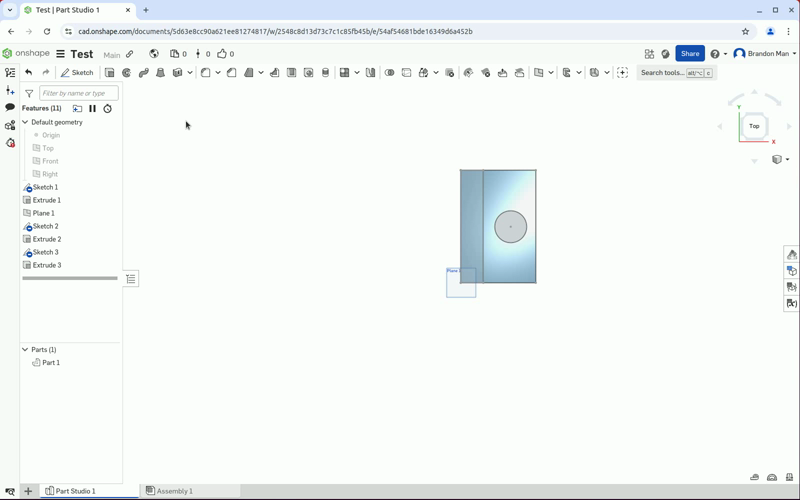
key(up, 3)
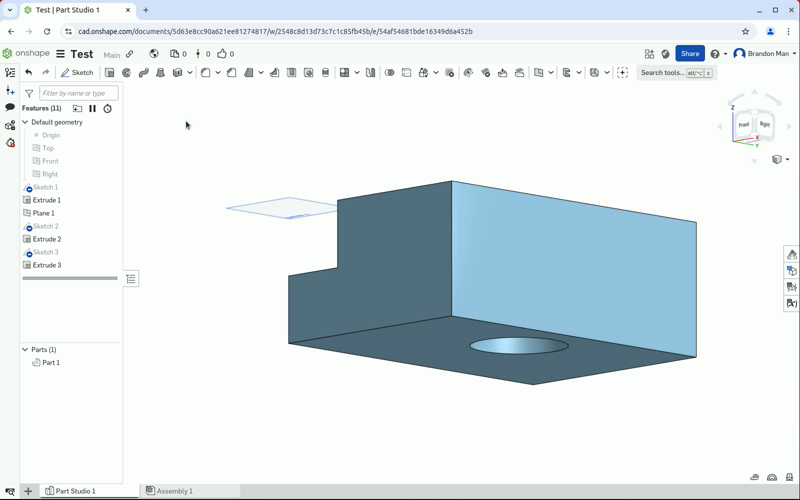
key(left, 3)
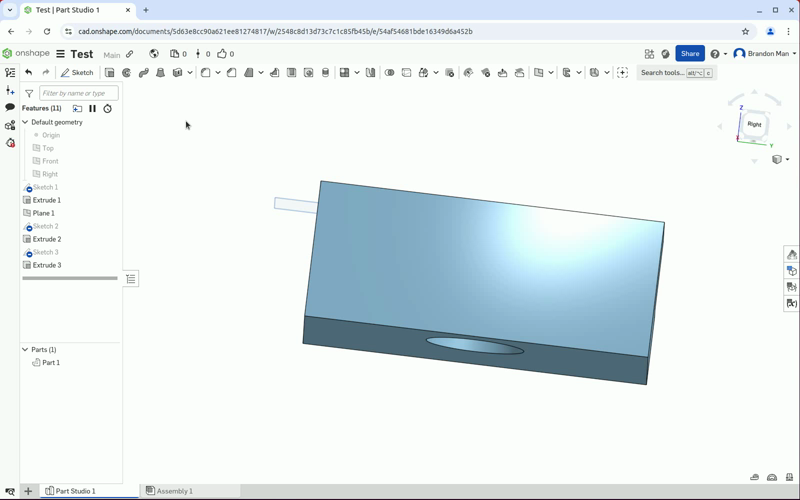
key(right, 3)
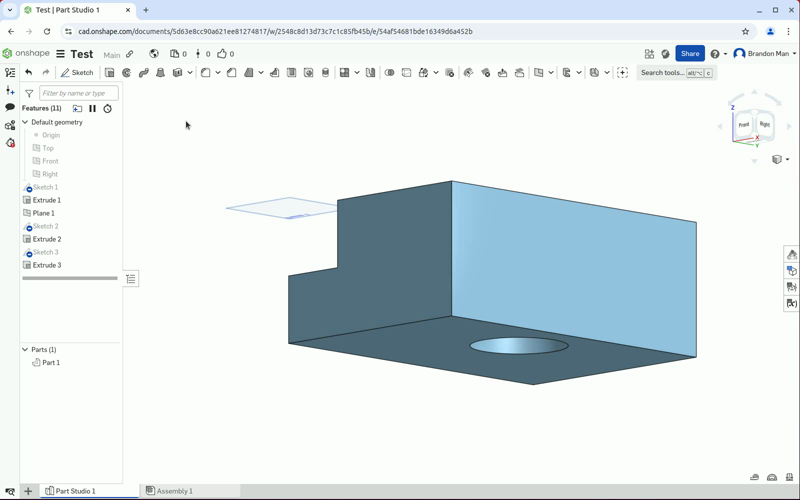
key(down, 3)
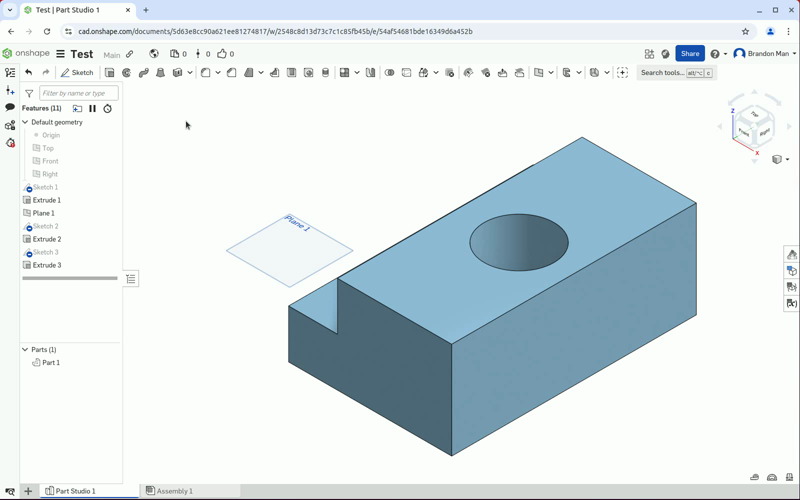
mouse_move(73, 189)
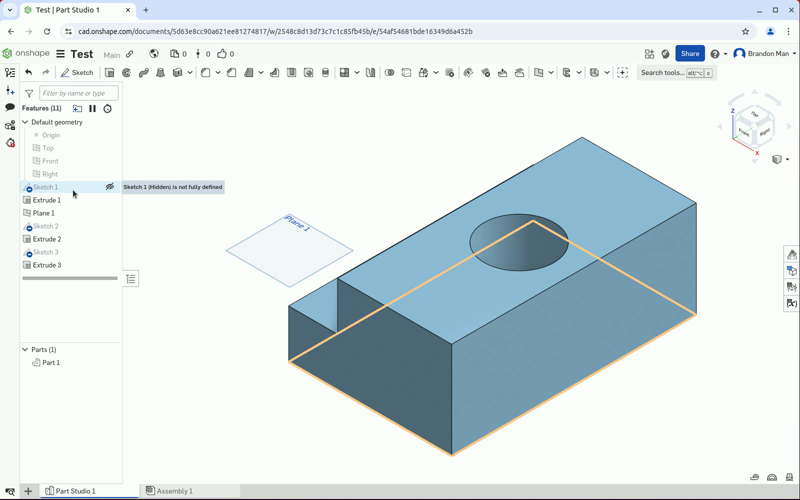
click(73, 189)